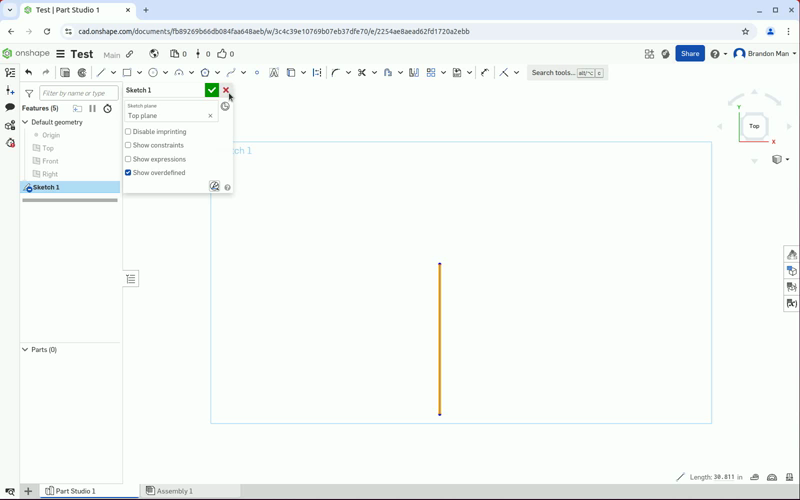
key(shift+h)
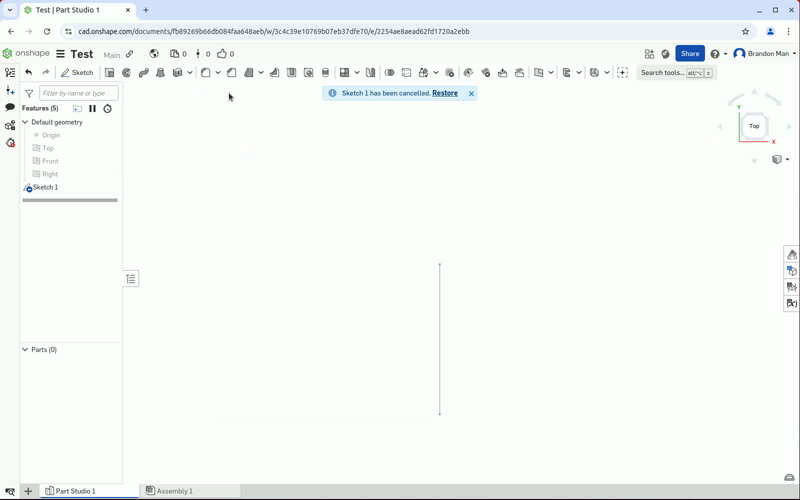
key(shift+s)
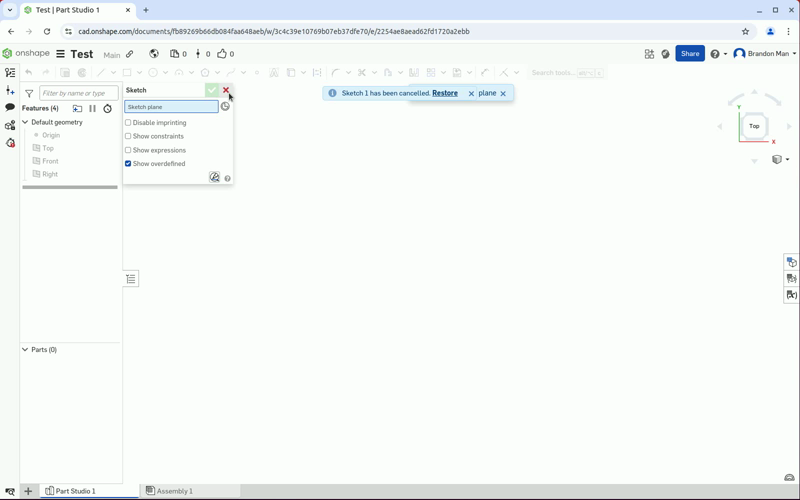
mouse_move(73, 150)
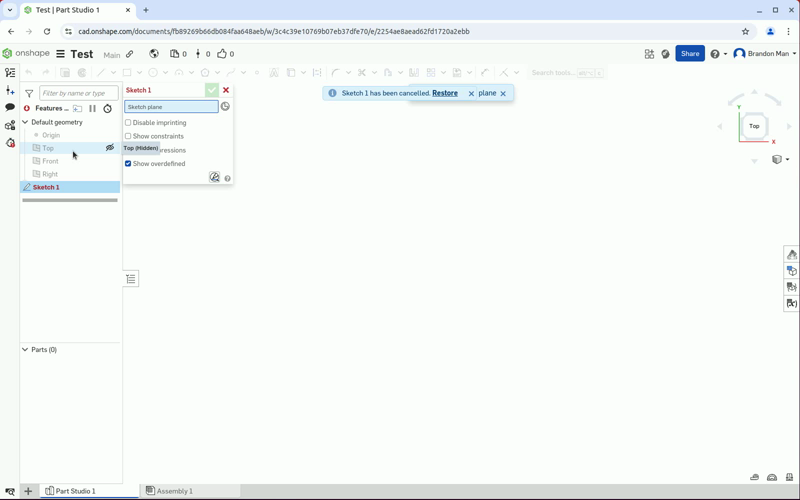
click(73, 150)
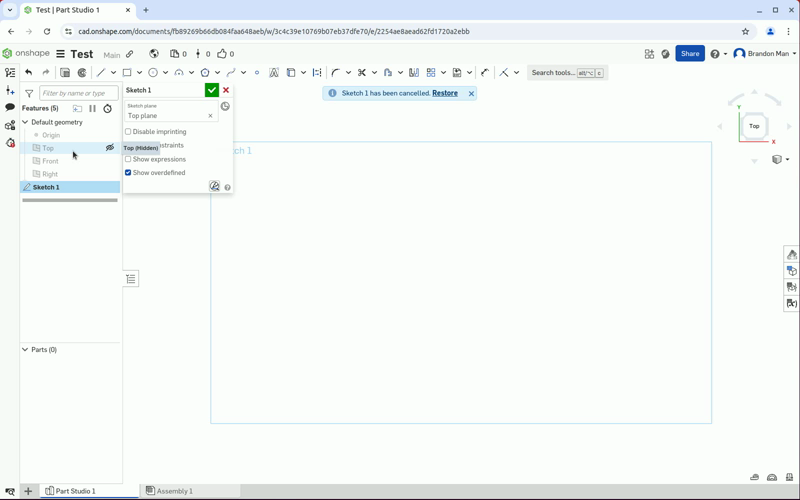
mouse_move(73, 352)
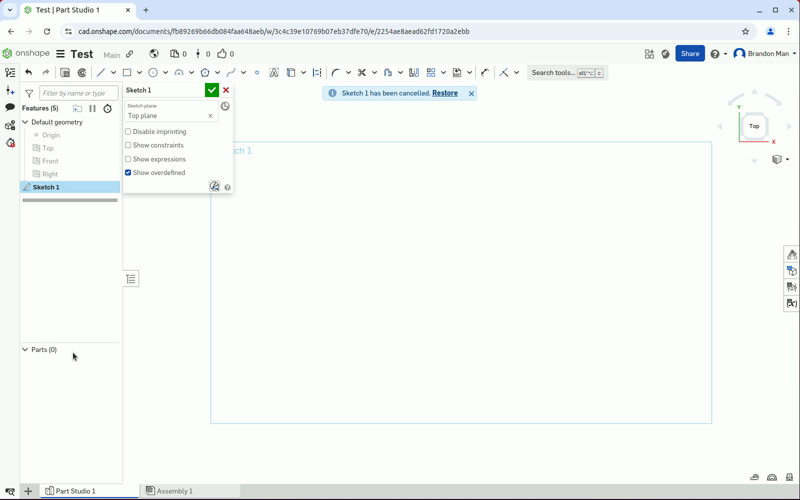
key(y)
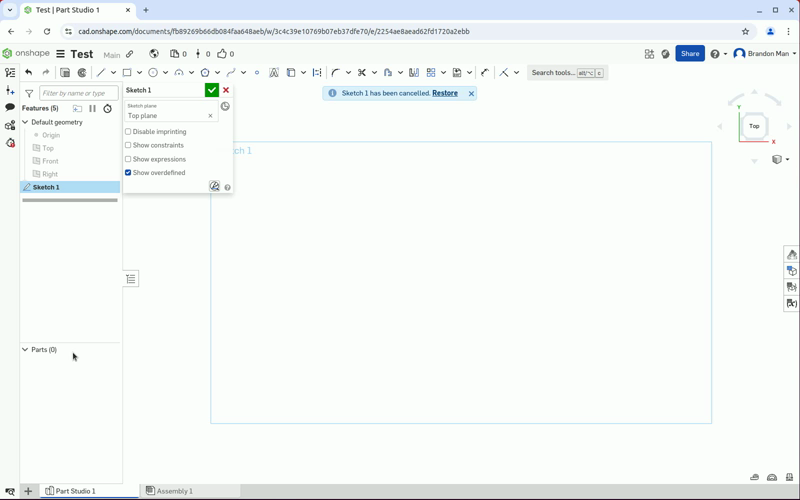
key(l)
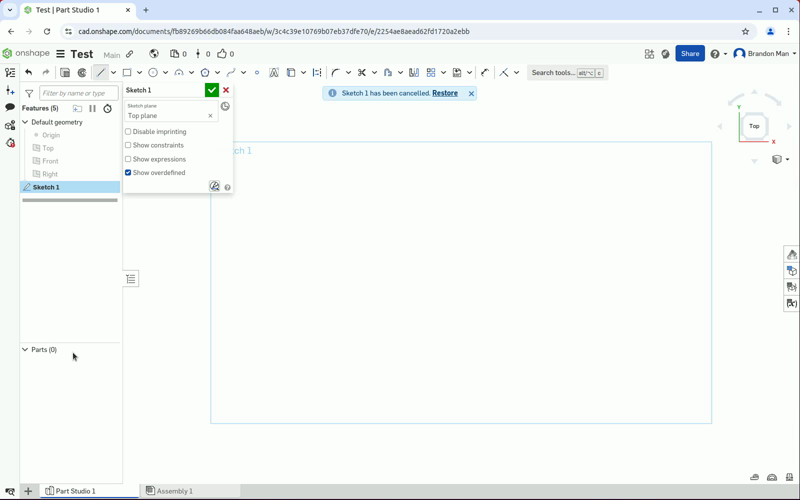
key_down(shift)
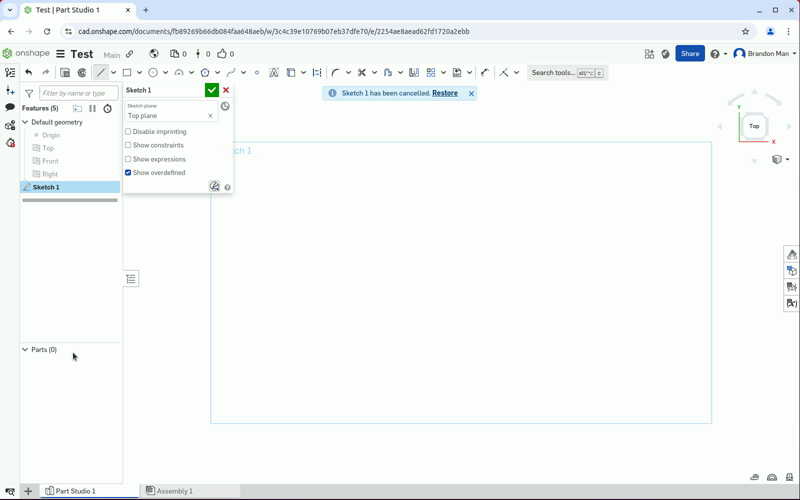
mouse_move(433, 309)
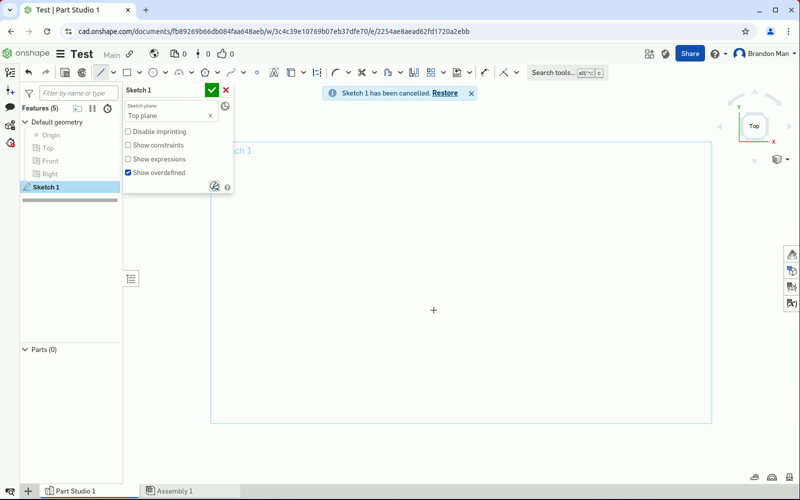
click(433, 309)
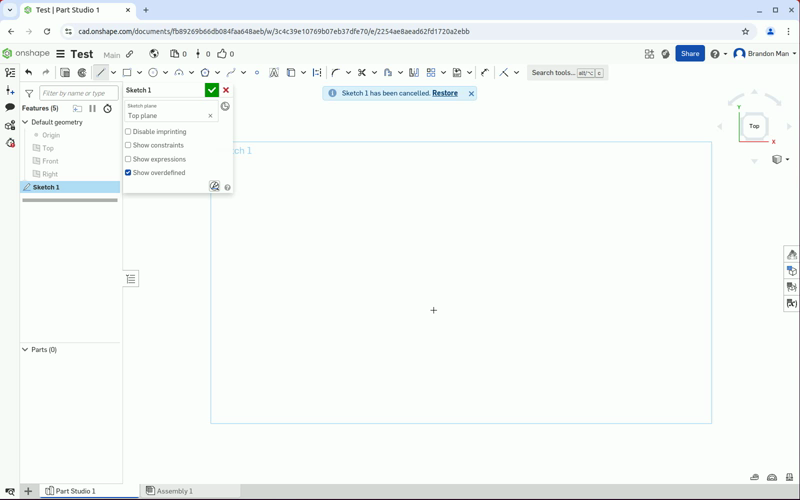
key_up(shift)
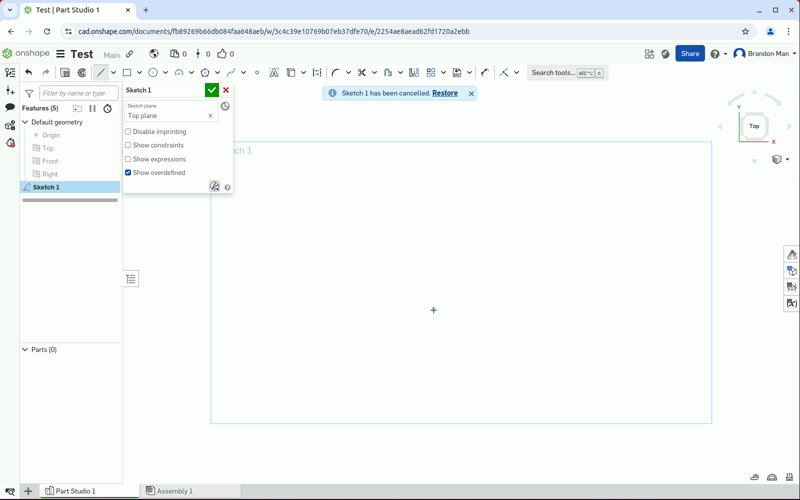
key_down(shift)
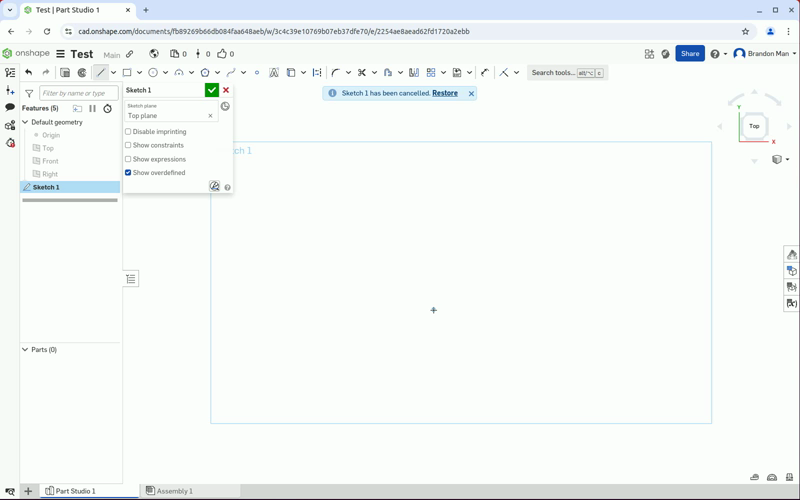
mouse_move(463, 309)
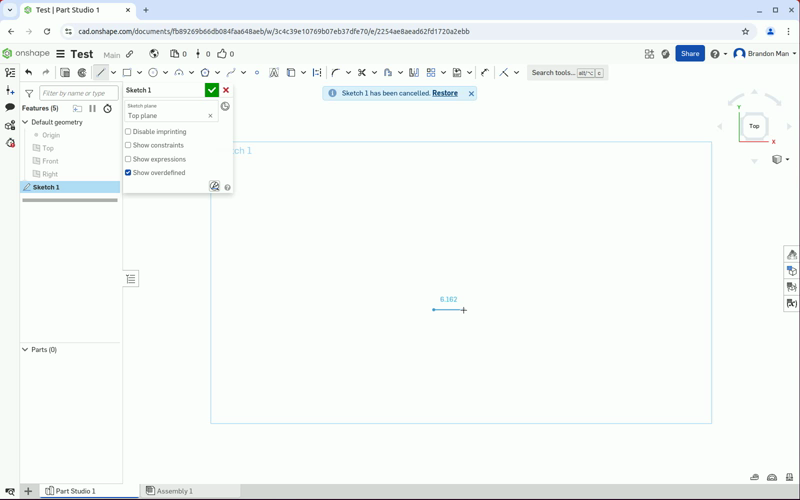
mouse_move(488, 309)
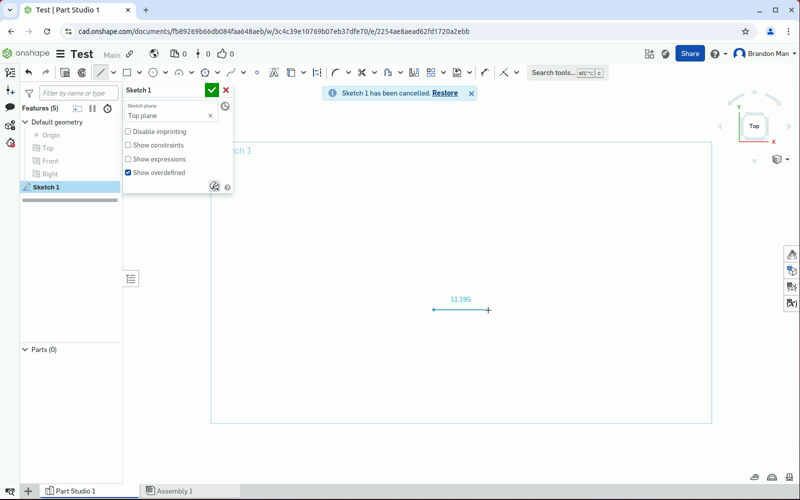
click(488, 309)
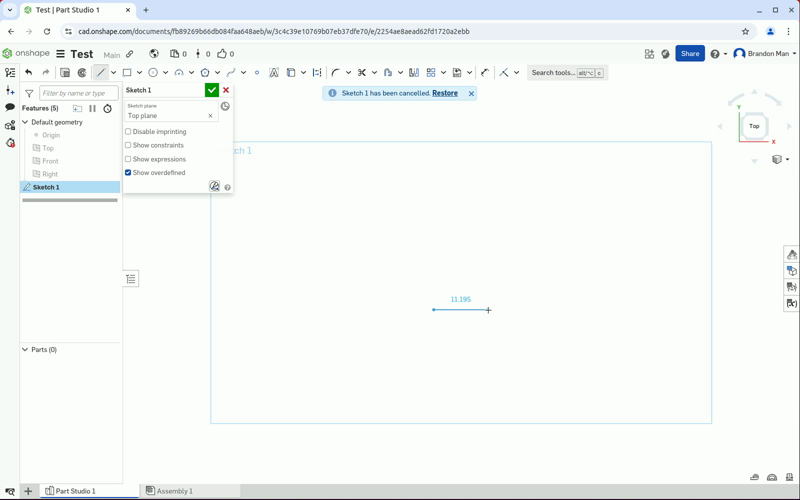
key_up(shift)
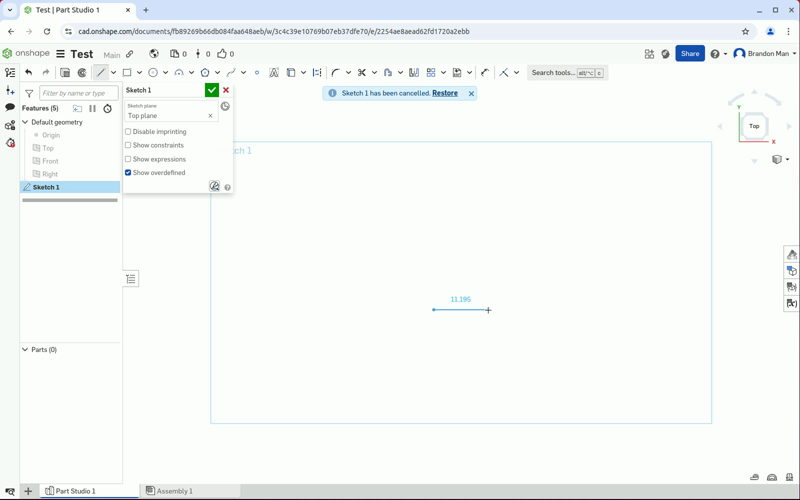
key_down(shift)
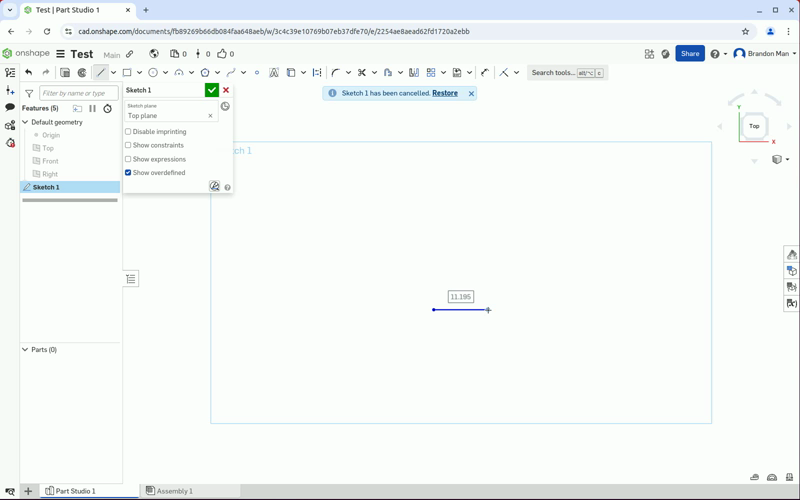
mouse_move(518, 309)
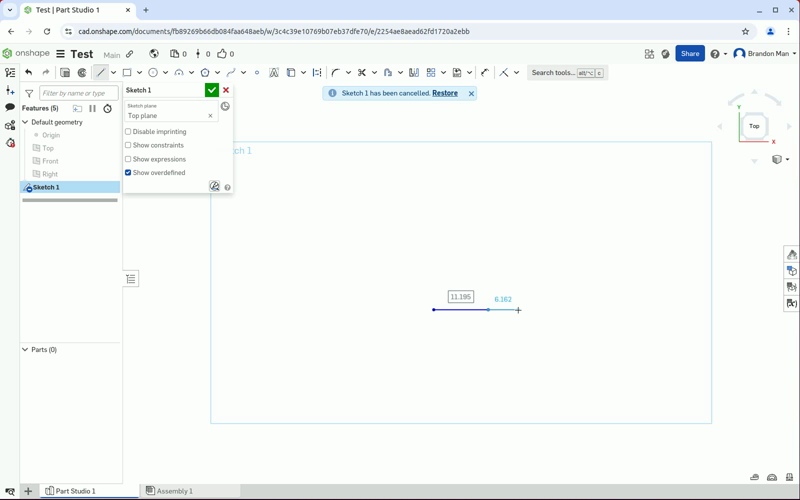
mouse_move(488, 255)
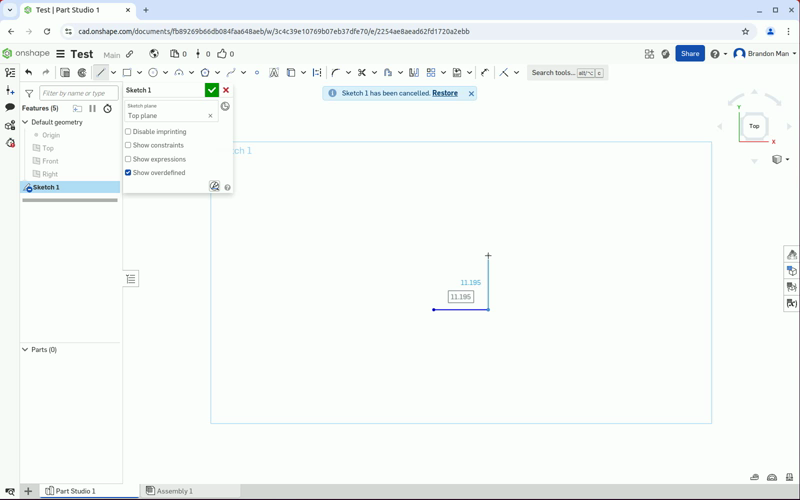
click(488, 255)
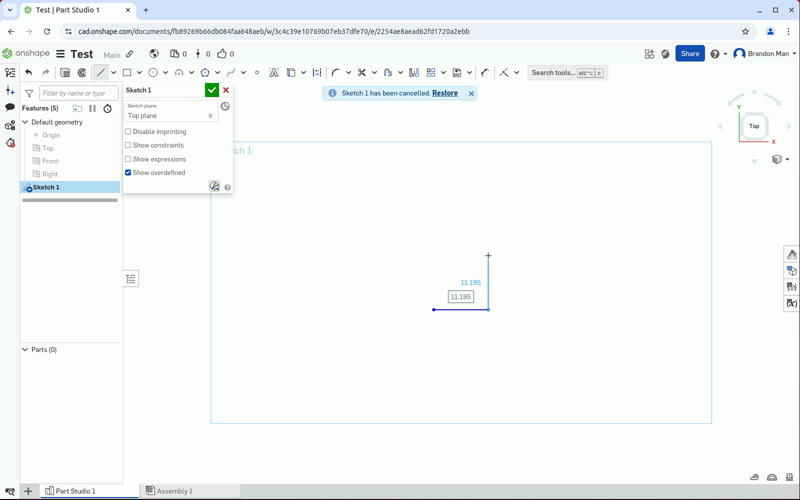
key_up(shift)
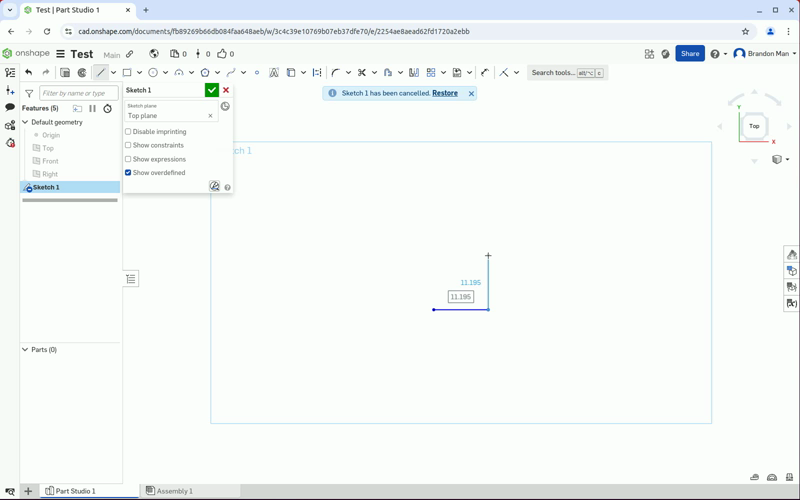
key_down(shift)
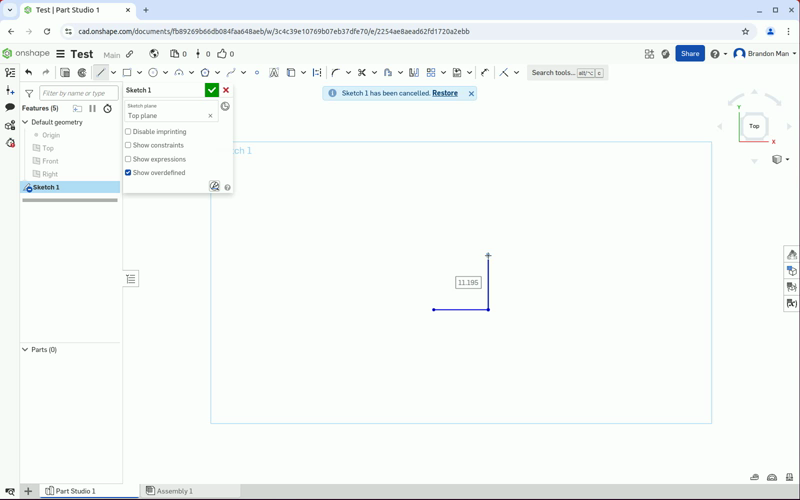
mouse_move(518, 255)
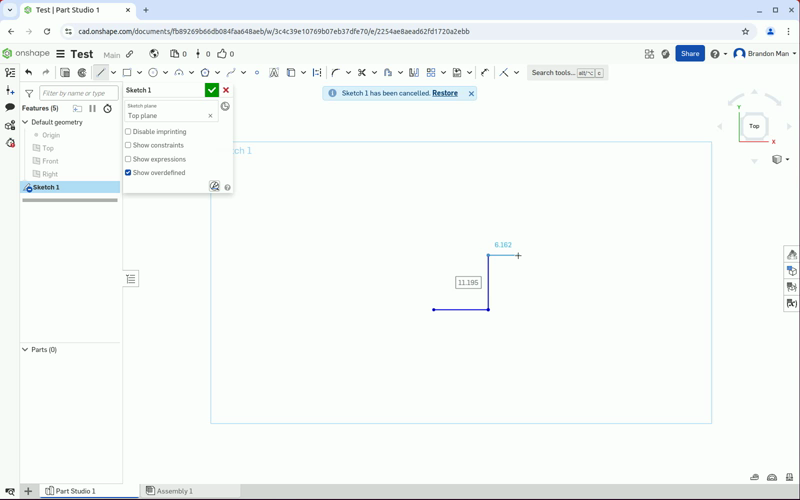
mouse_move(433, 255)
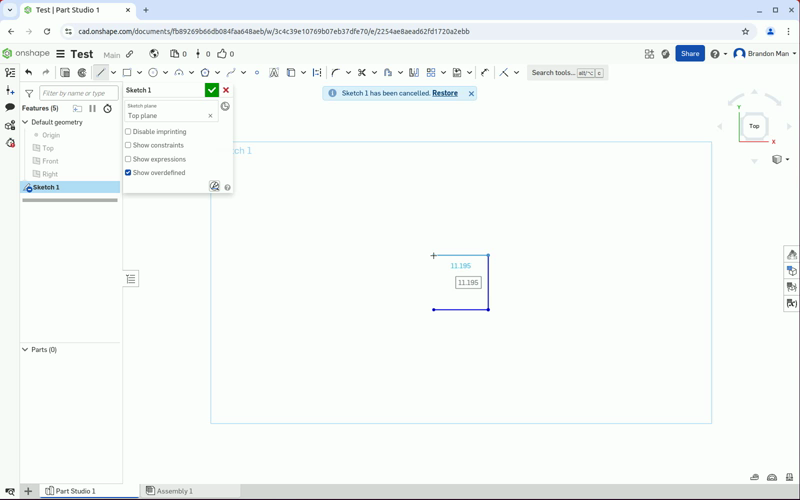
click(433, 255)
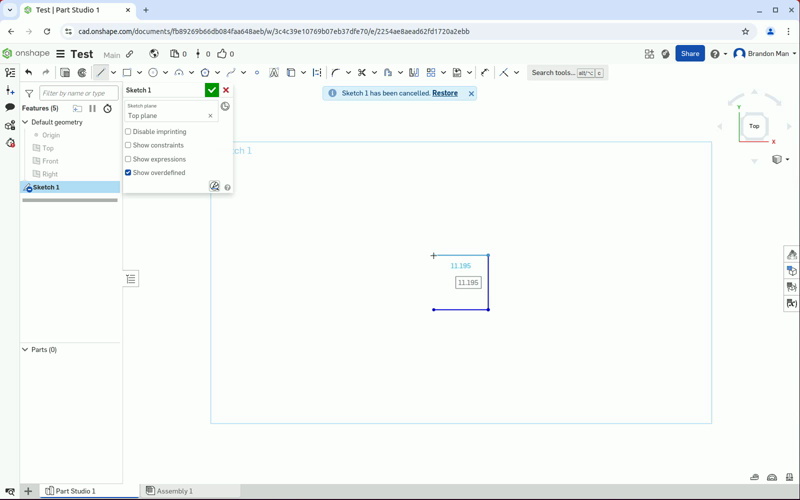
key_up(shift)
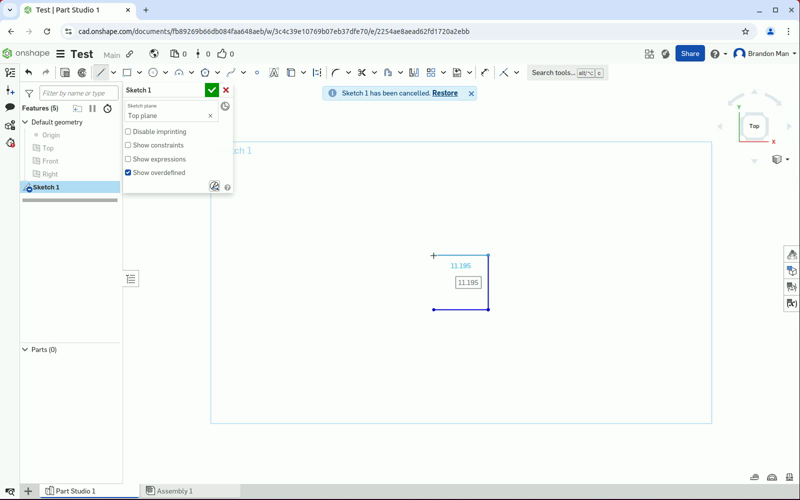
mouse_move(463, 255)
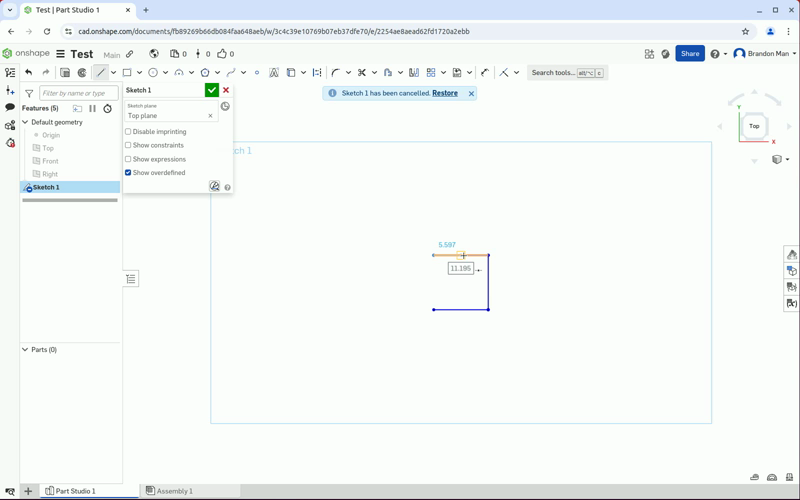
key_down(shift)
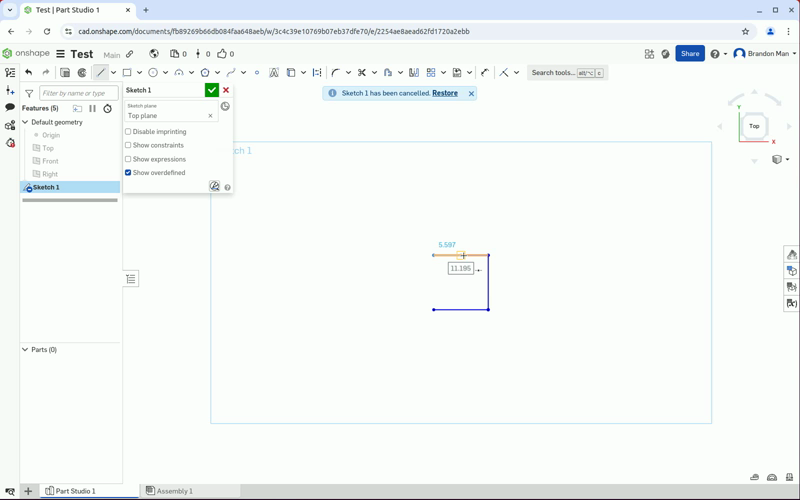
mouse_move(433, 309)
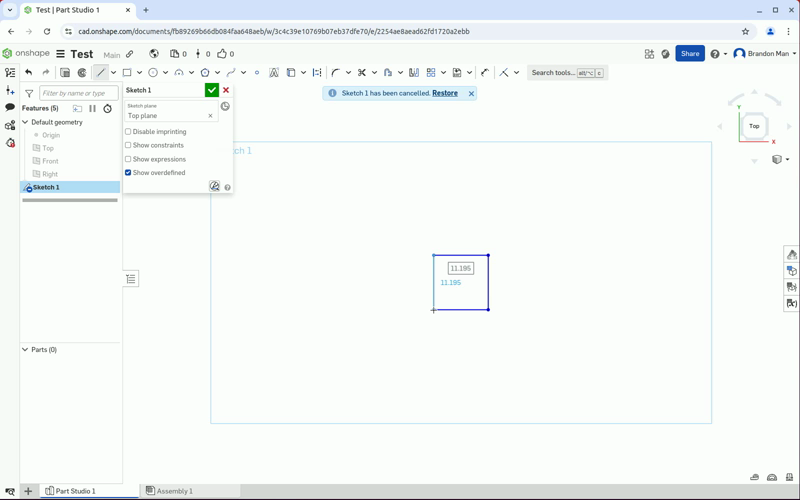
key_up(shift)
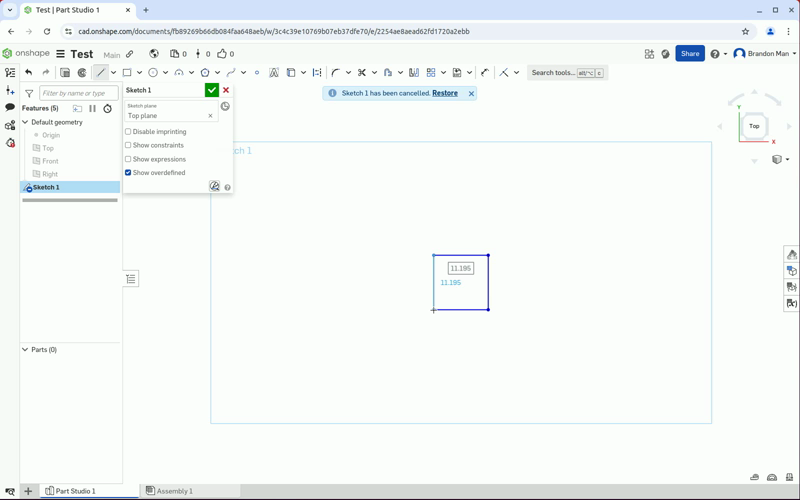
click(433, 309)
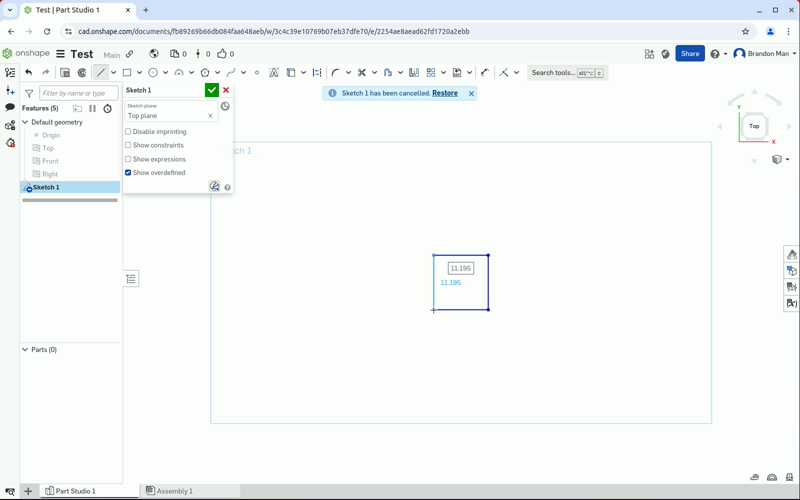
key(esc)
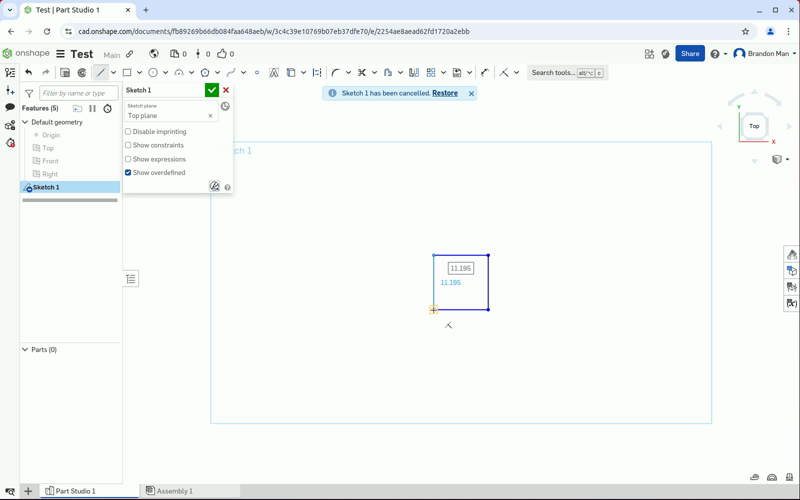
mouse_move(447, 273)
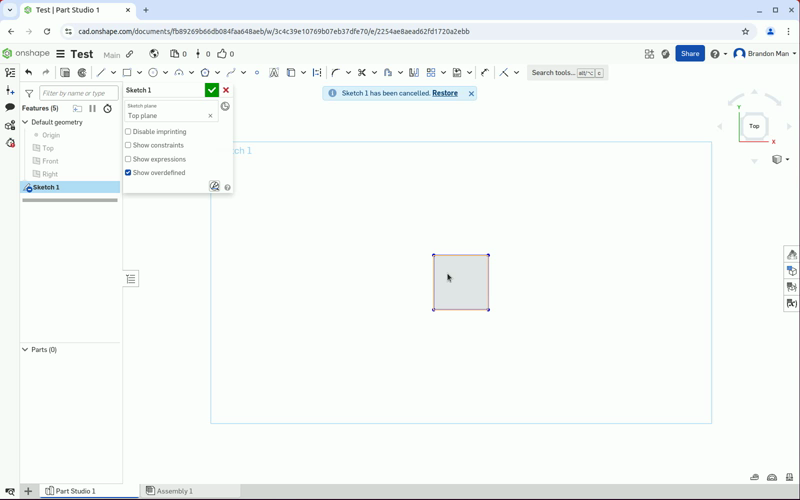
click(447, 273)
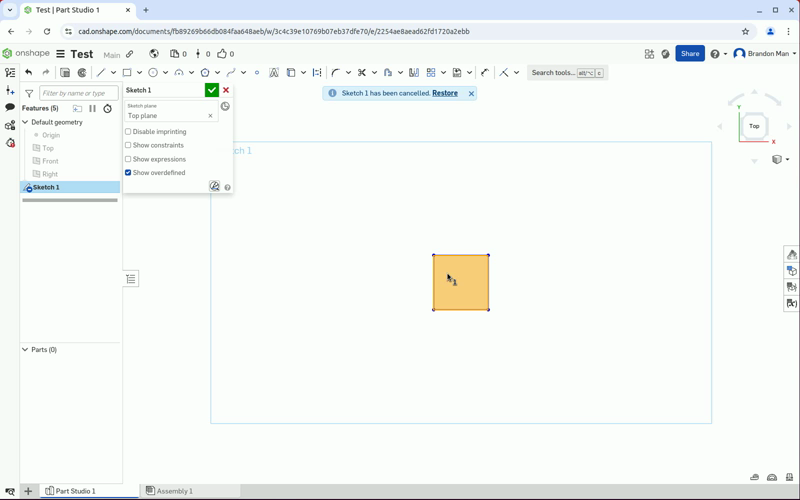
mouse_move(73, 352)
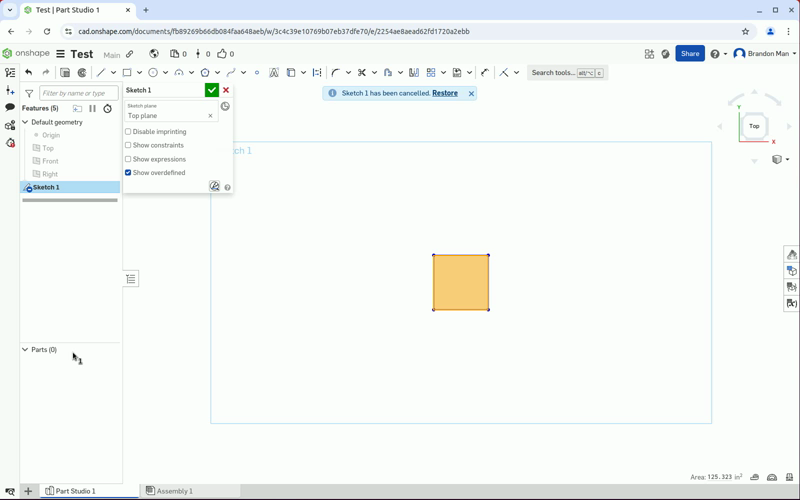
key(shift+y)
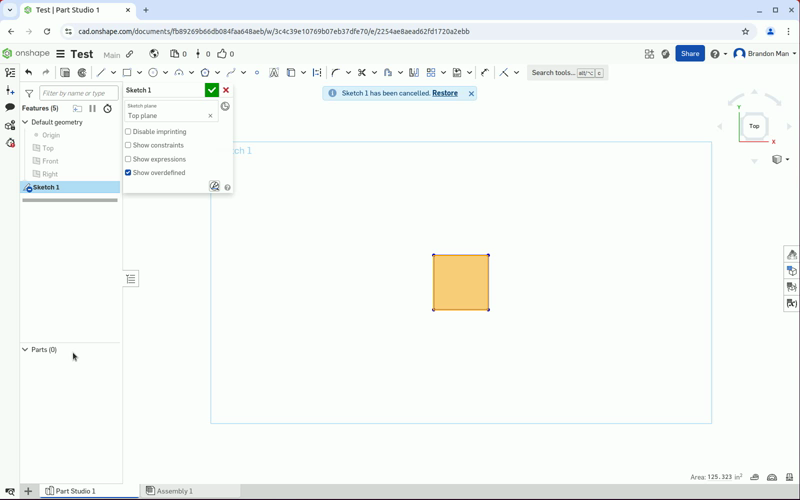
key(shift+e)
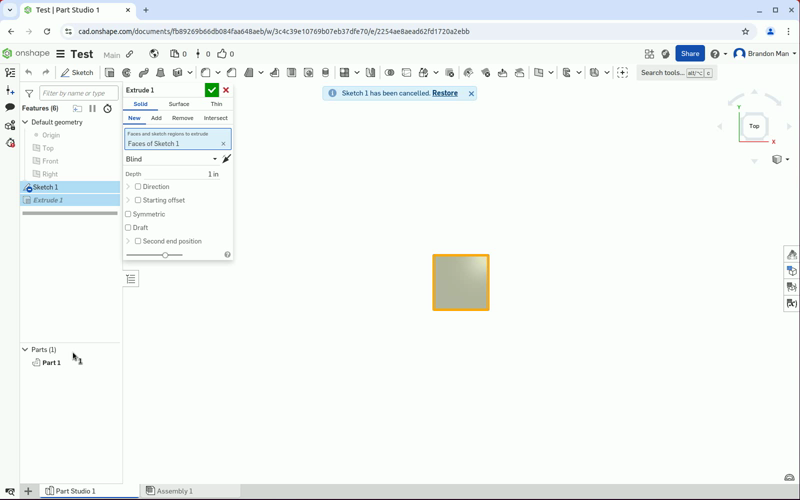
mouse_move(143, 106)
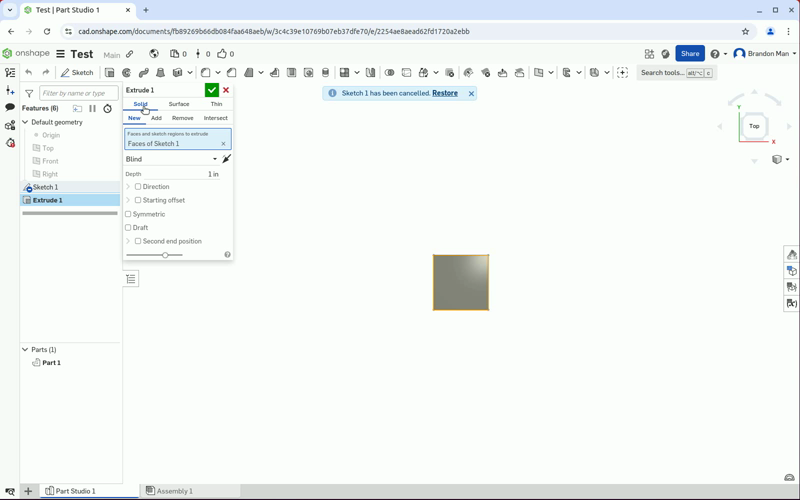
click(143, 106)
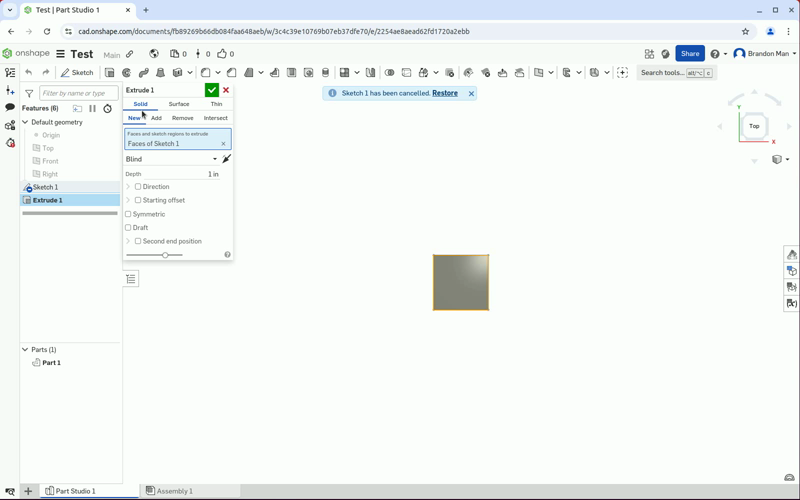
mouse_move(137, 120)
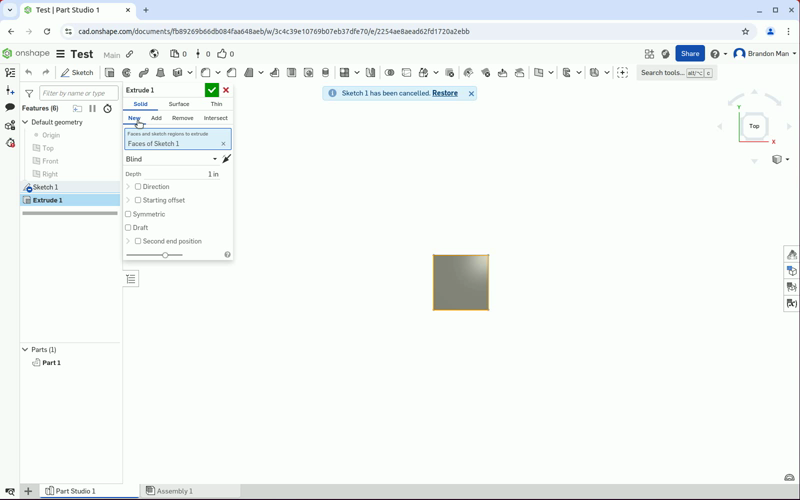
click(137, 120)
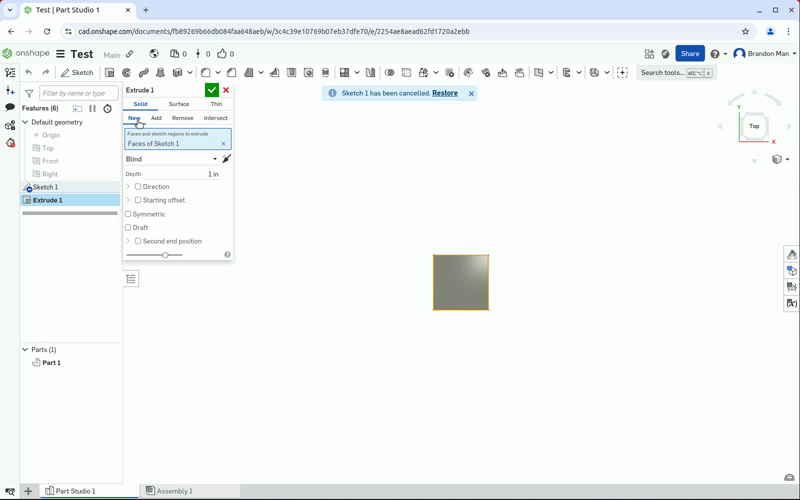
key(tab, 4)
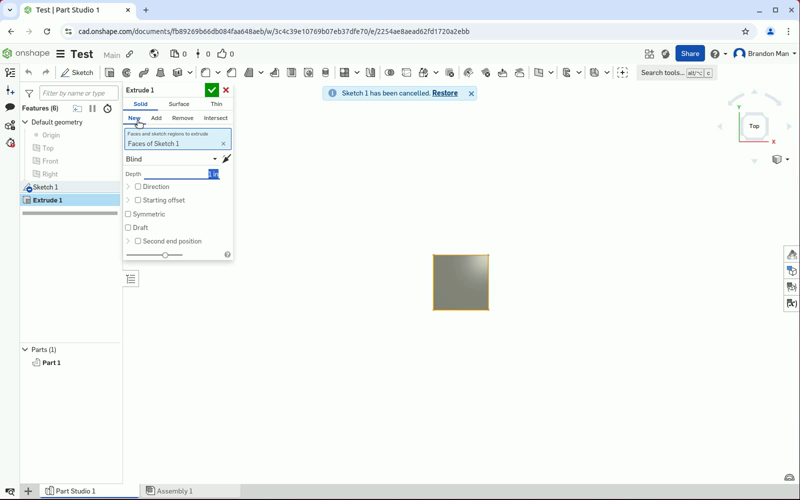
text(0.963)
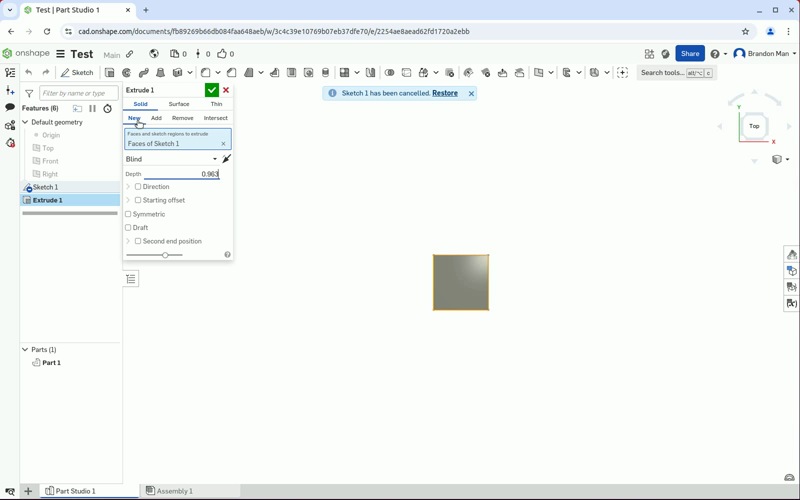
key(enter)
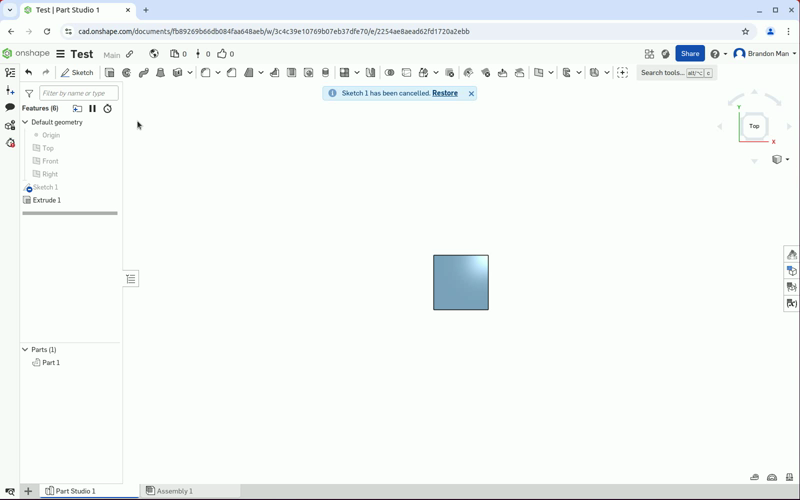
key(shift+h)
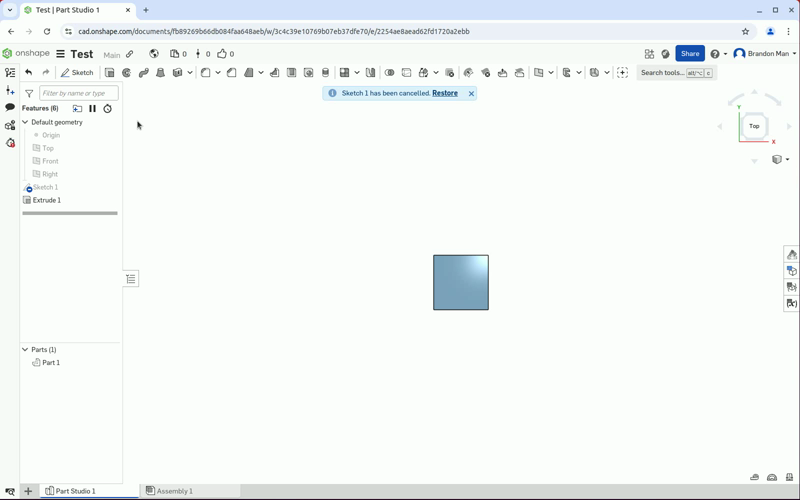
key(shift+h)
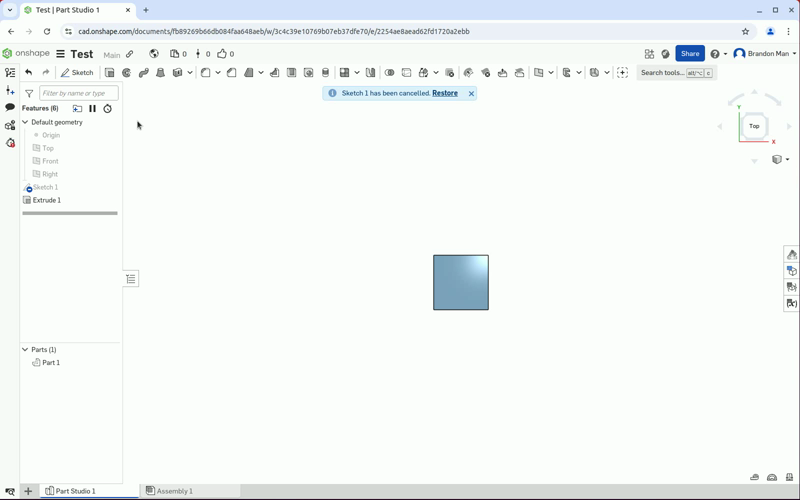
mouse_move(73, 189)
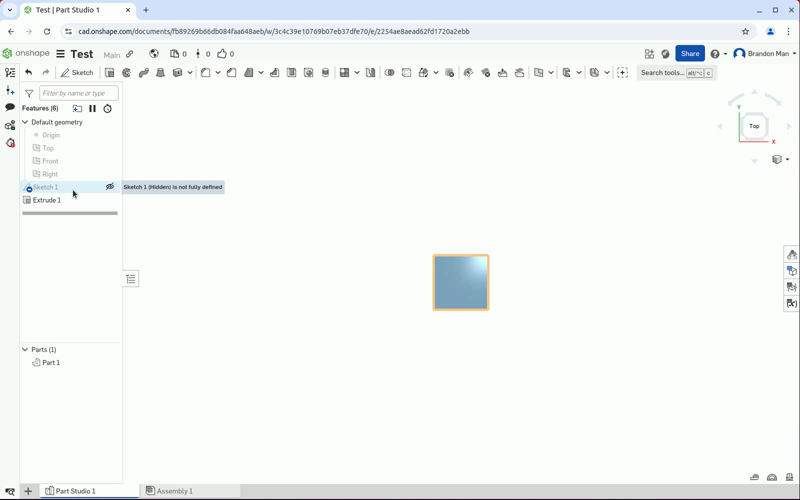
click(73, 189)
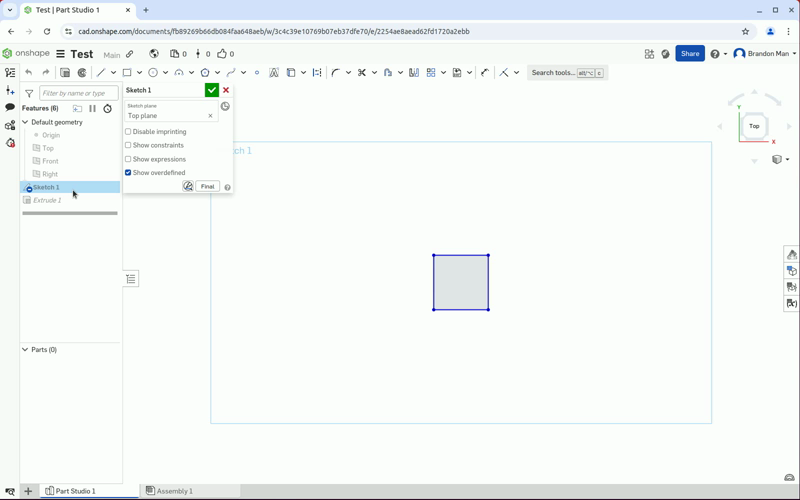
mouse_move(229, 92)
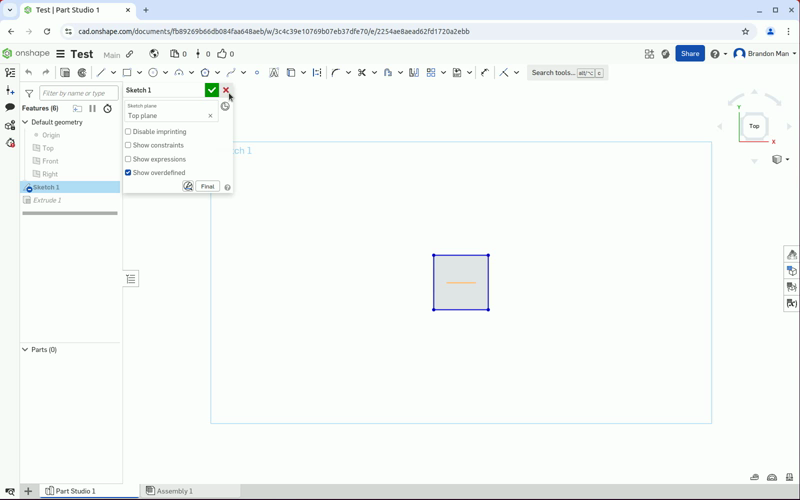
click(229, 92)
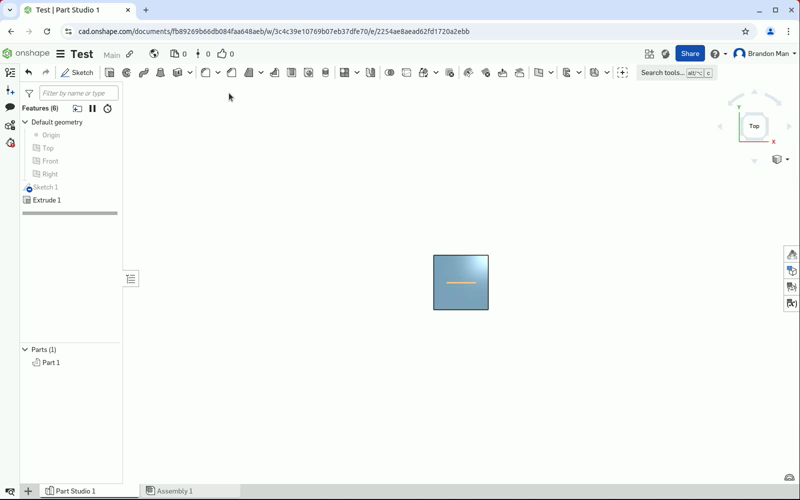
mouse_move(541, 75)
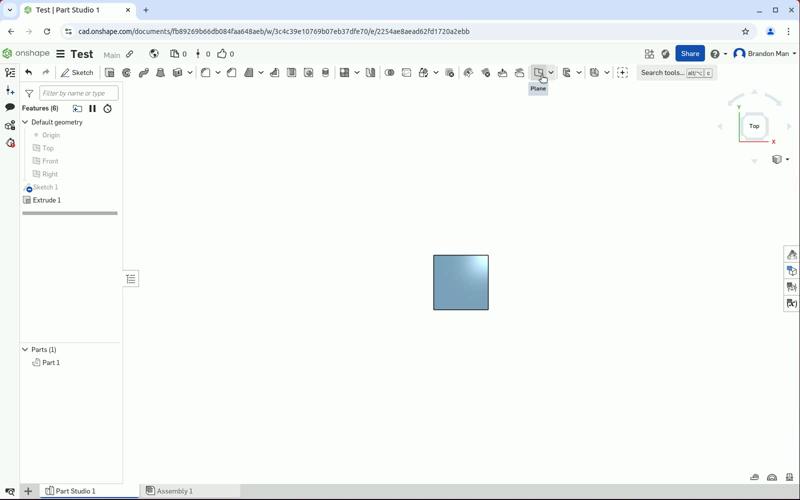
click(541, 75)
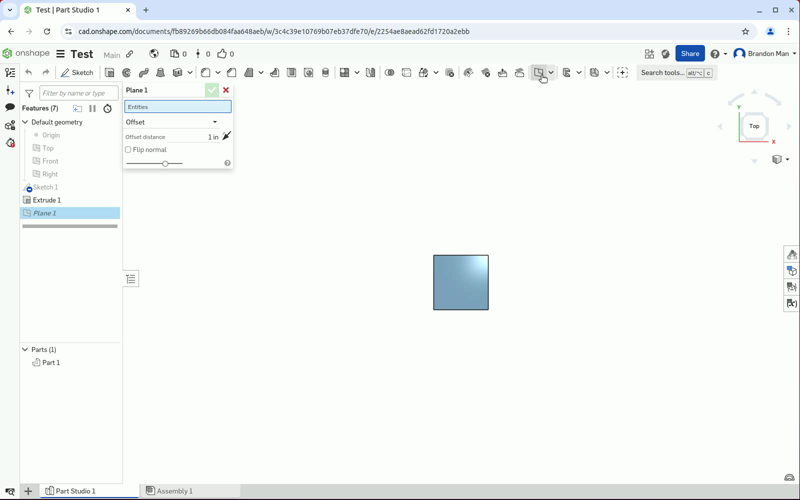
mouse_move(73, 150)
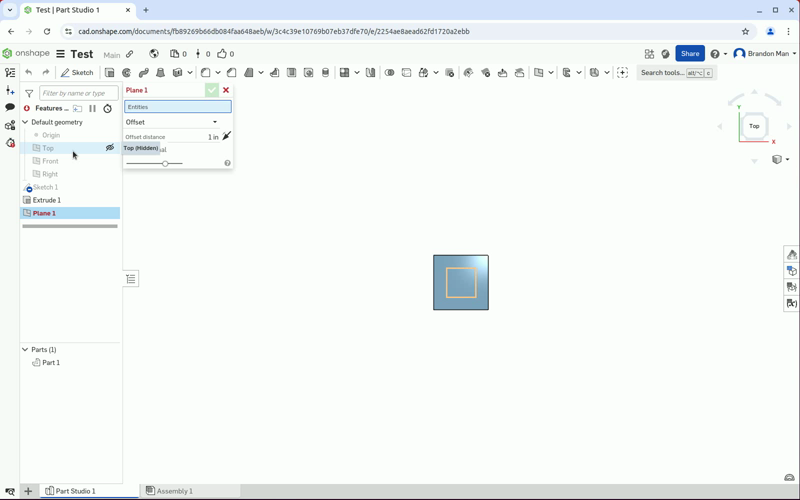
click(73, 150)
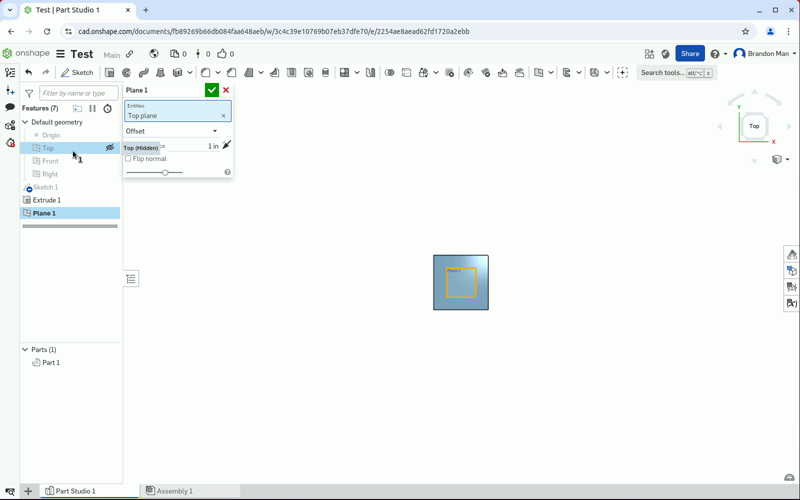
key(tab, 2)
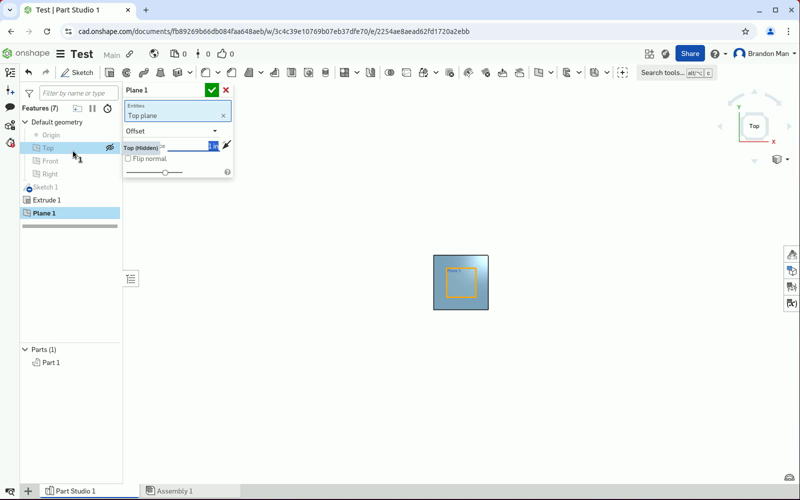
text(0.955)
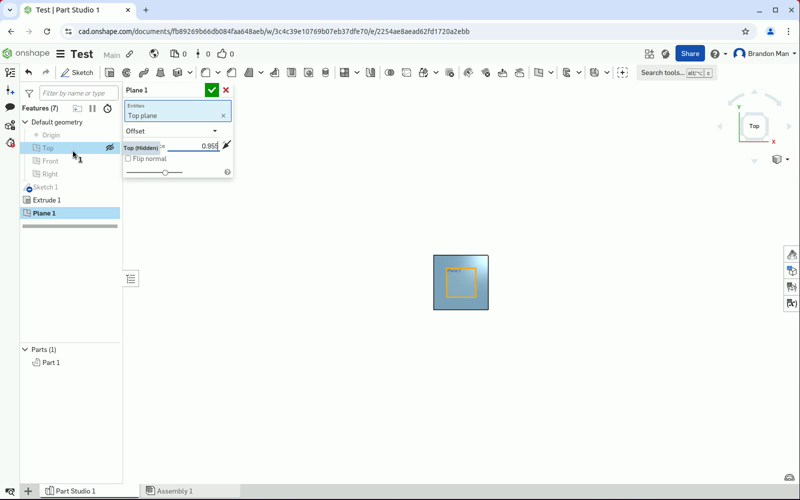
key(enter, 2)
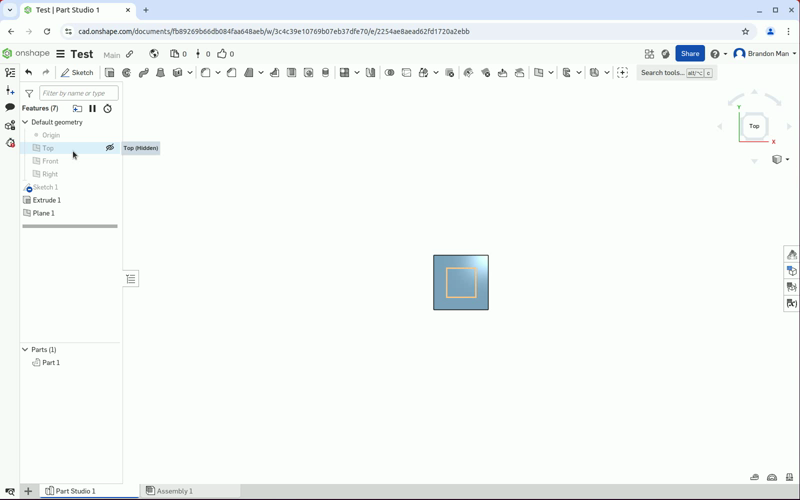
key(shift+s)
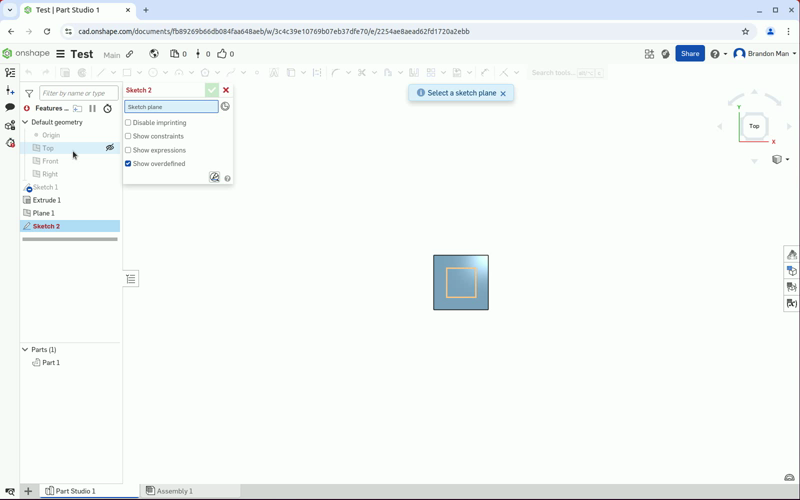
mouse_move(73, 215)
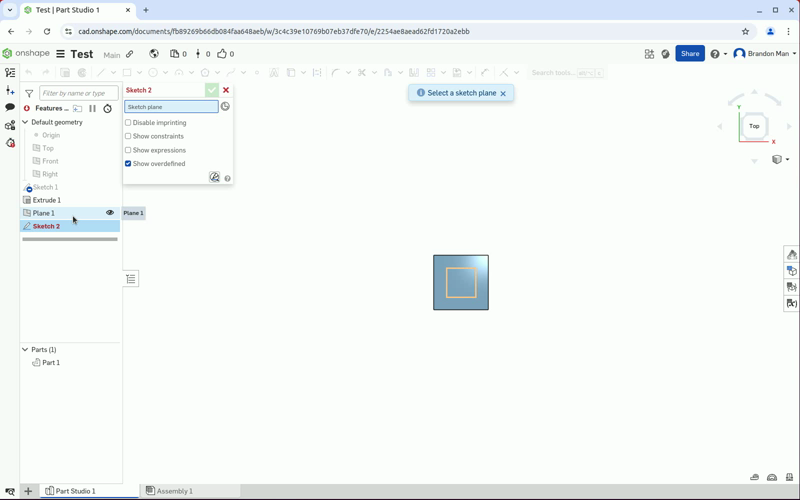
click(73, 215)
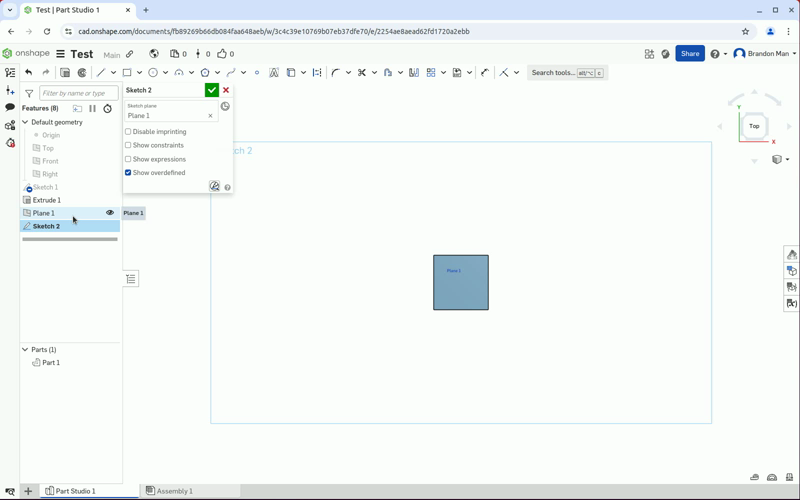
mouse_move(73, 352)
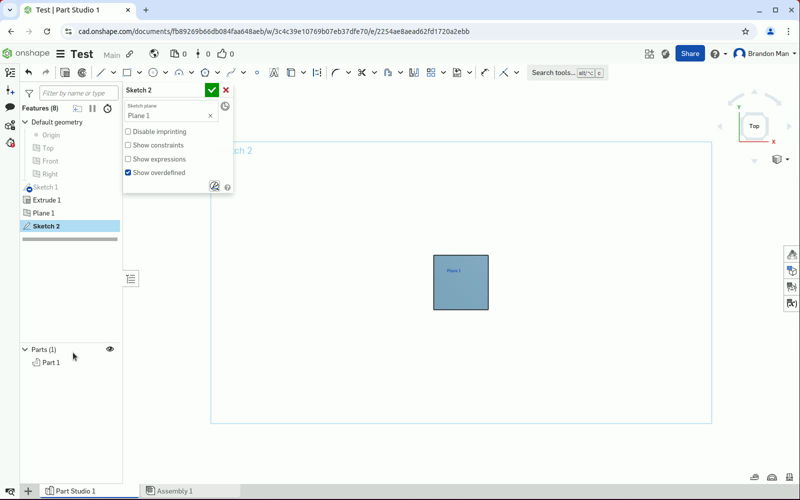
key(y)
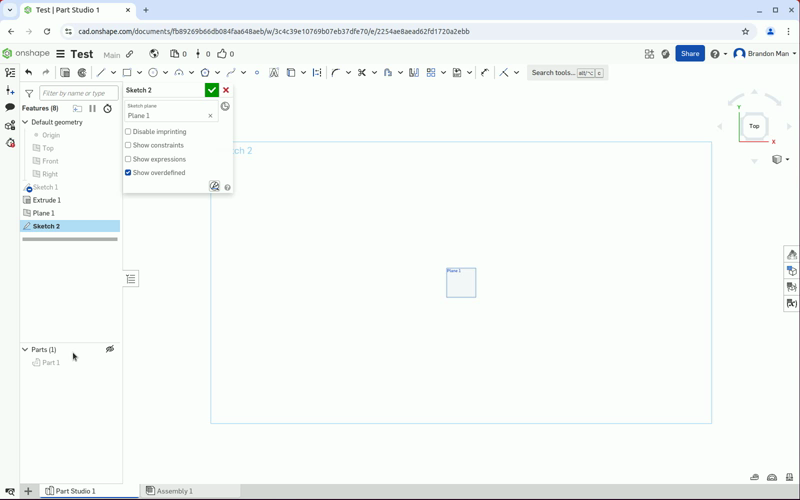
key(c)
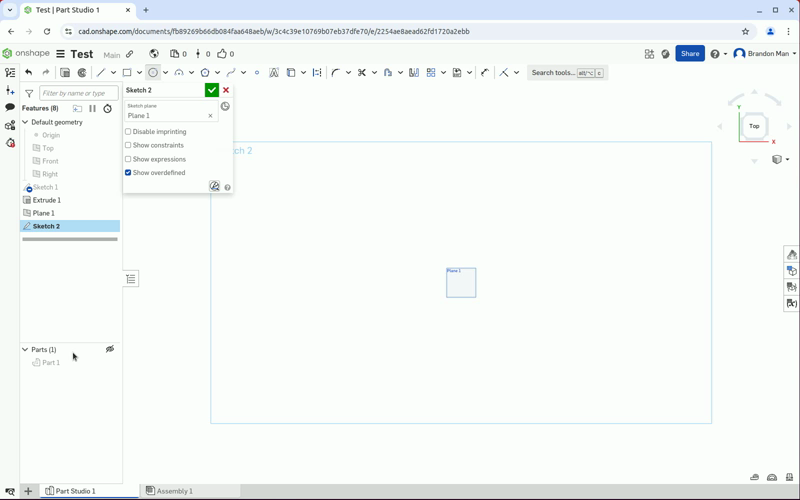
key_down(shift)
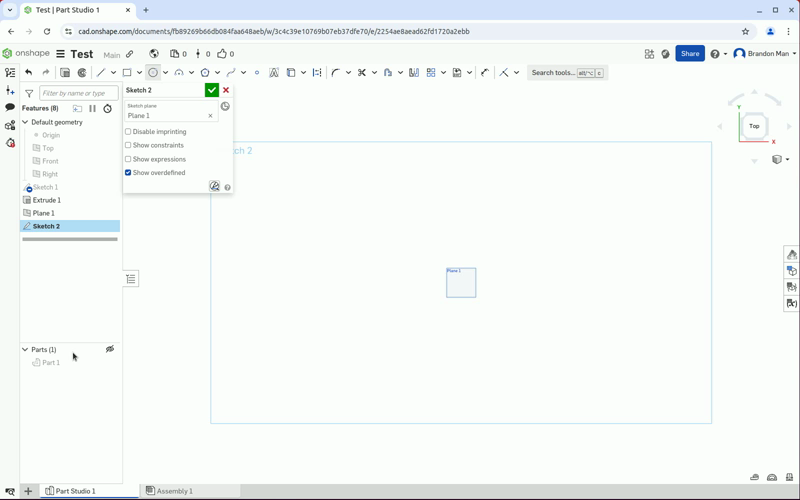
mouse_move(461, 288)
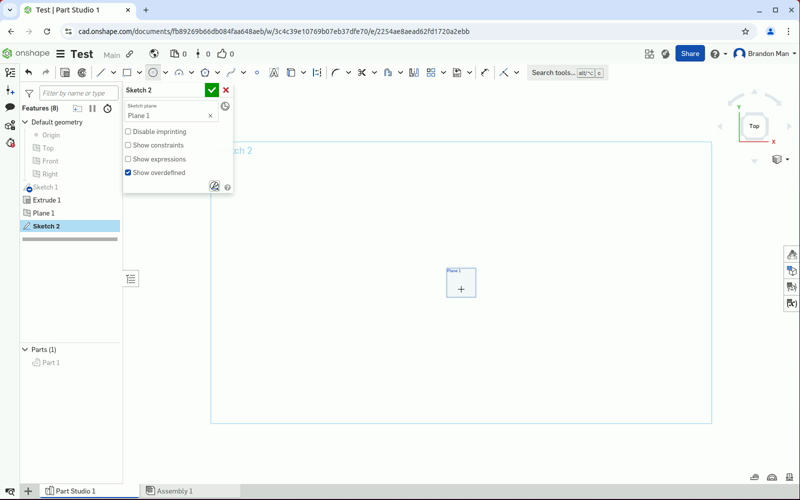
click(461, 288)
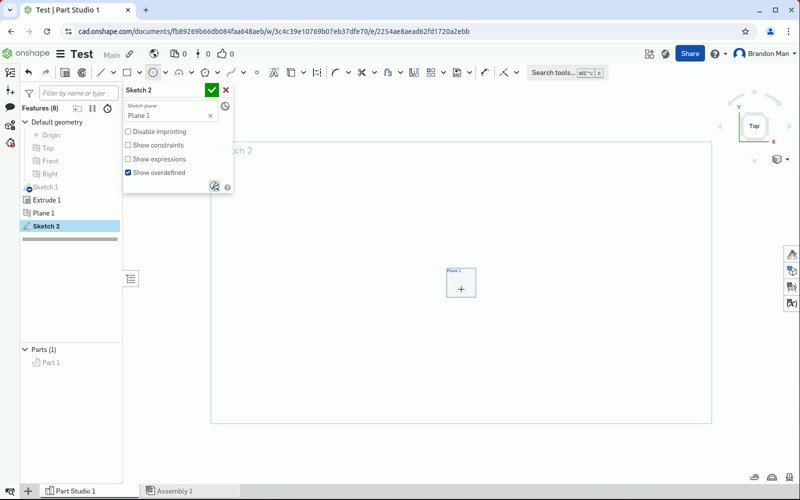
key_up(shift)
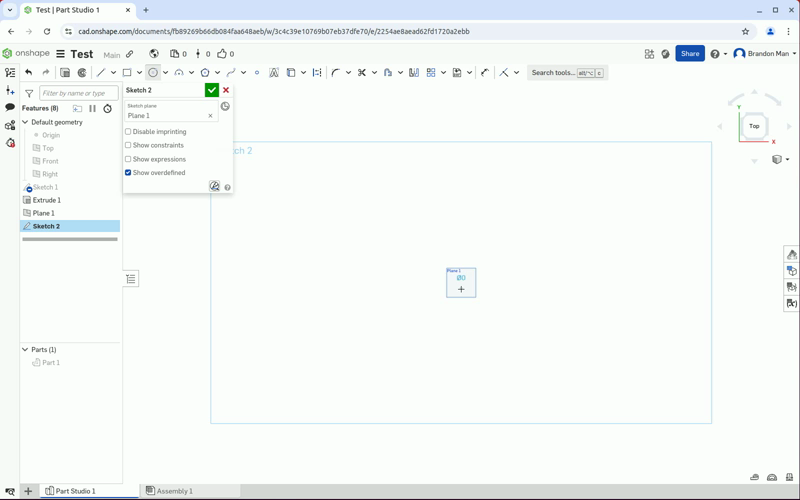
mouse_move(464, 288)
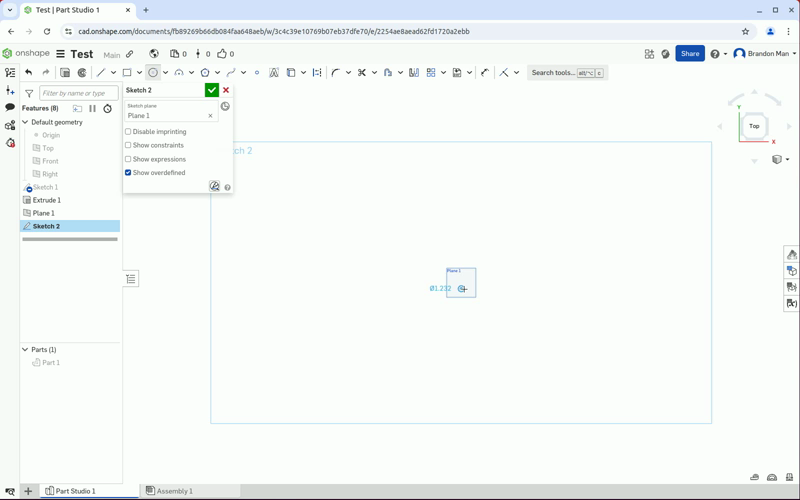
click(464, 288)
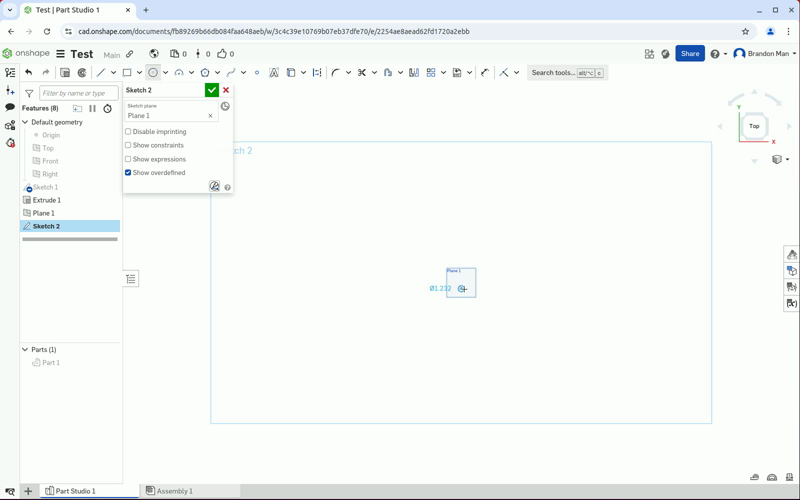
key(esc)
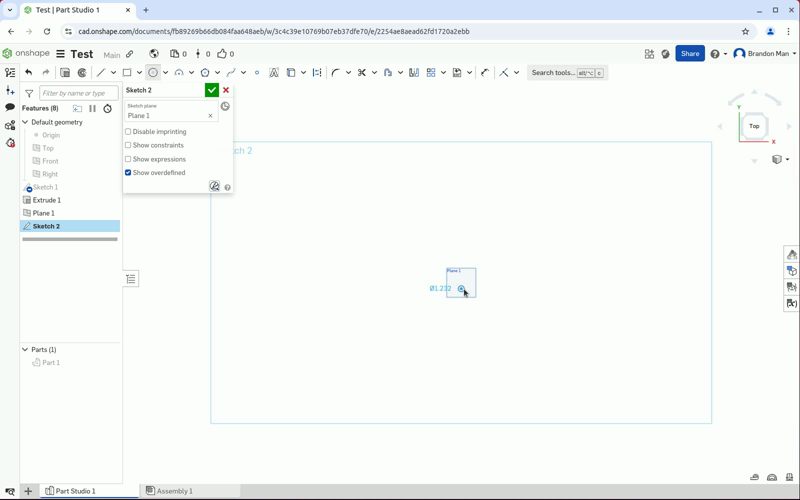
mouse_move(463, 290)
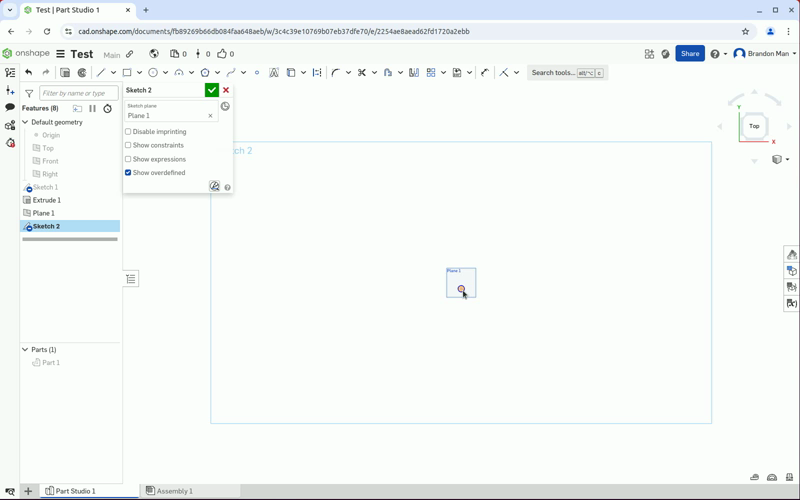
scroll(6)
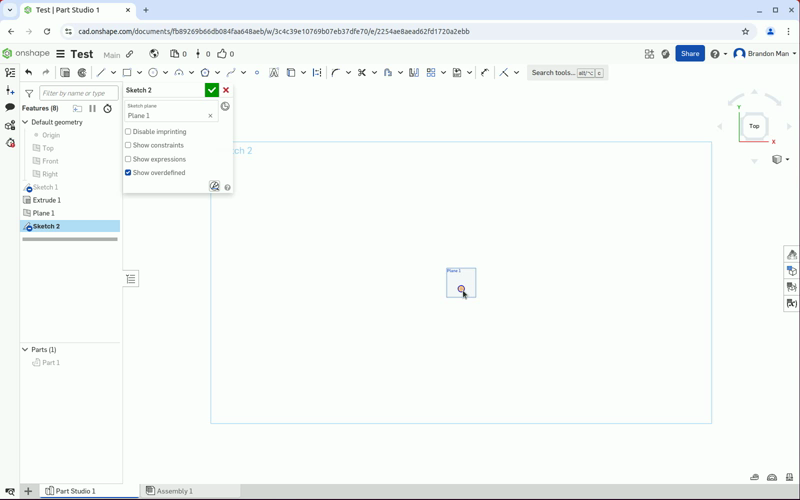
scroll(6)
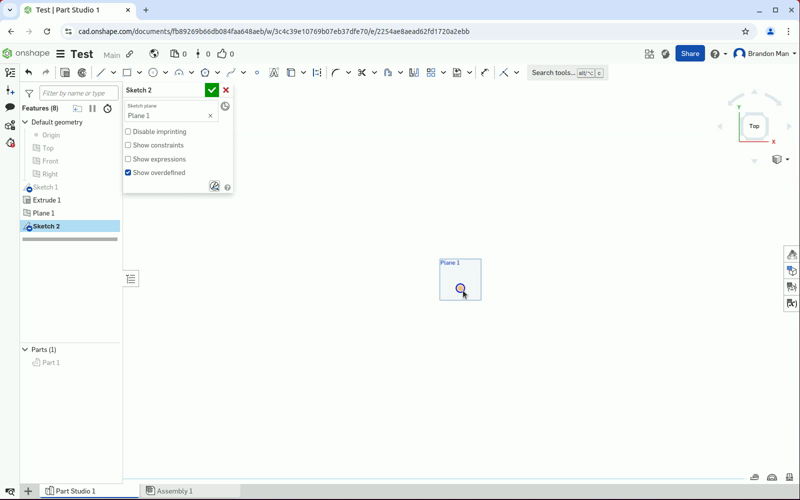
scroll(6)
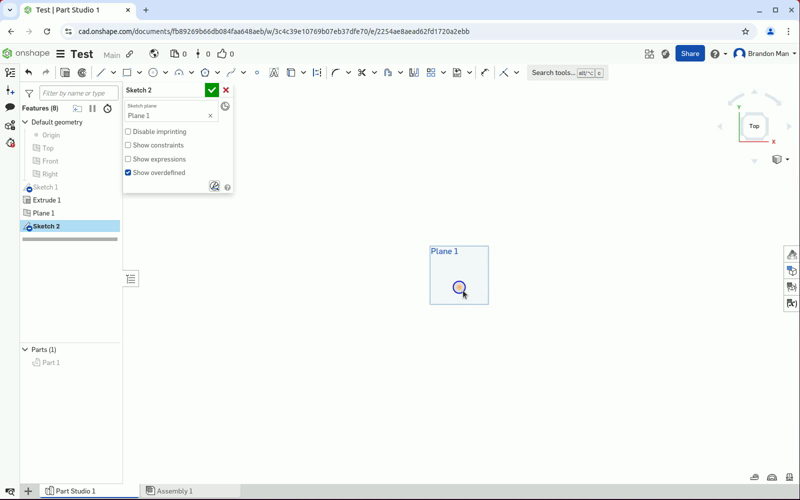
scroll(6)
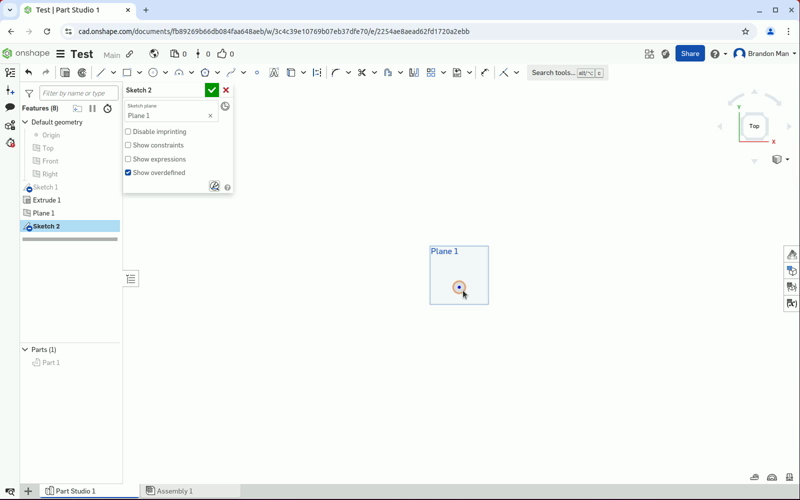
scroll(6)
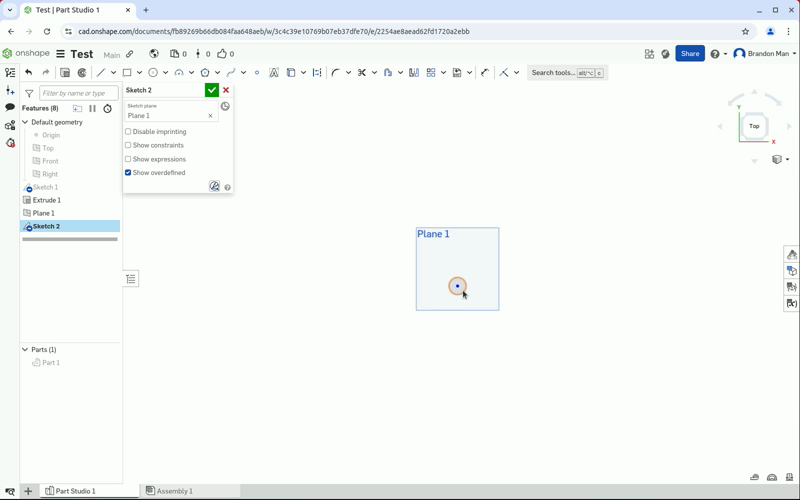
scroll(6)
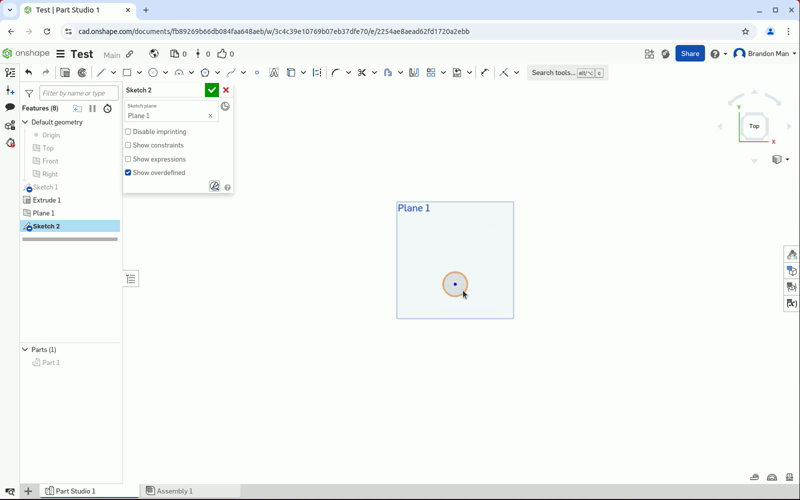
scroll(6)
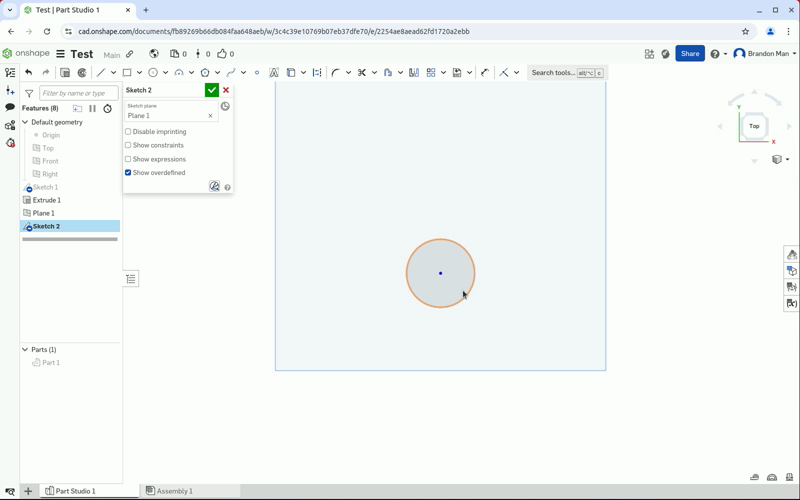
click(463, 290)
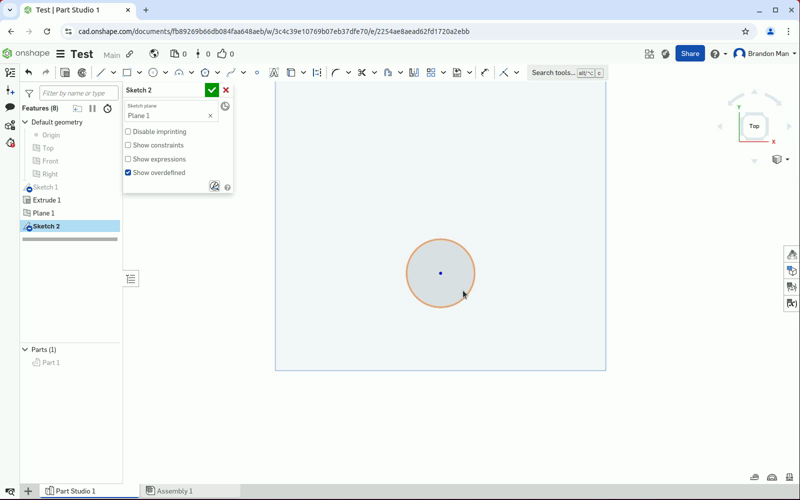
scroll(-6)
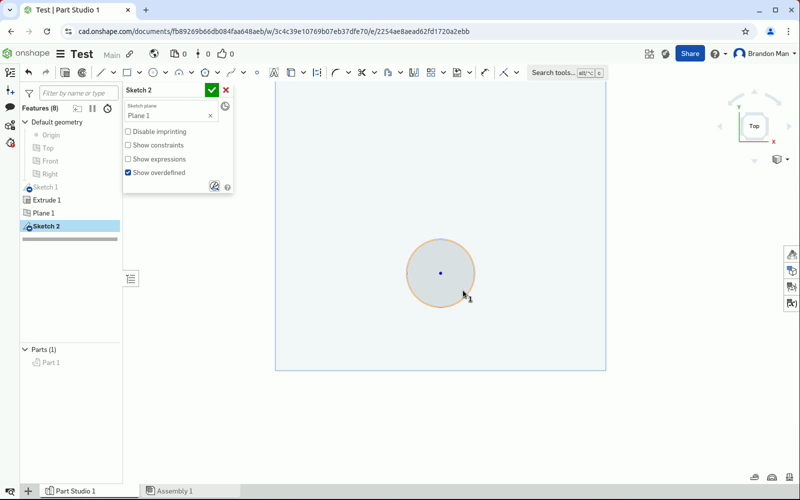
scroll(-6)
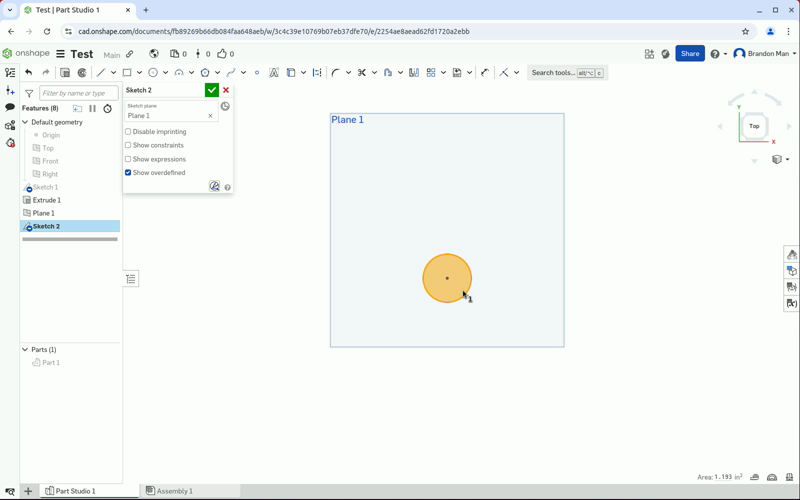
scroll(-6)
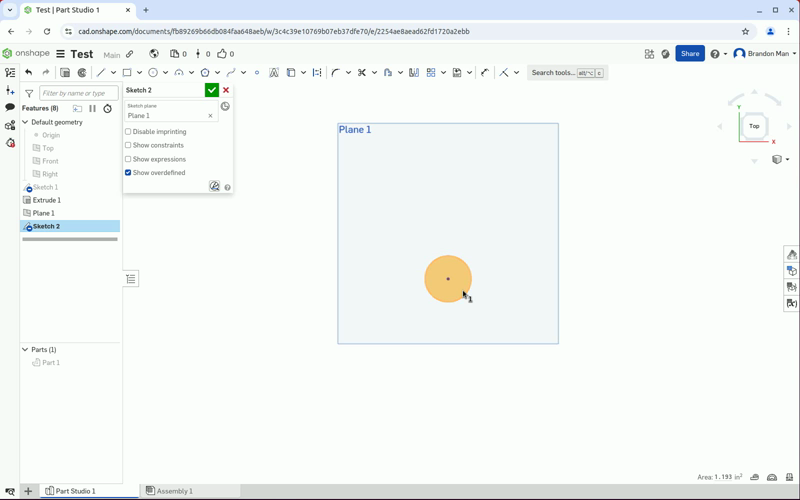
scroll(-6)
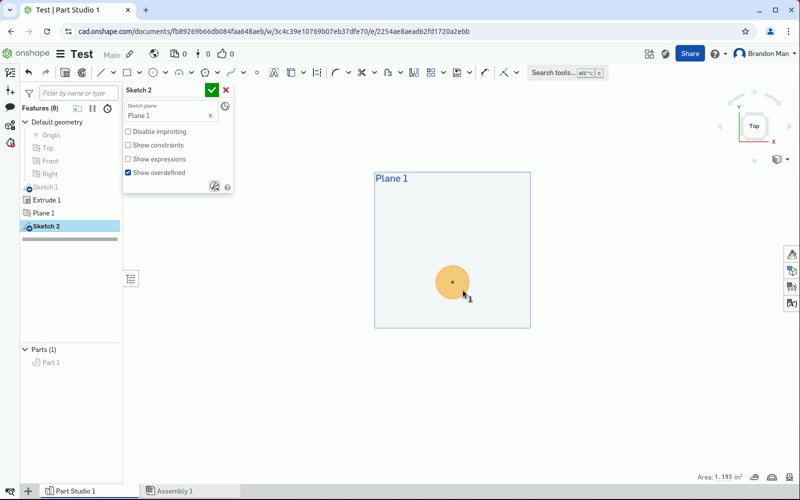
scroll(-6)
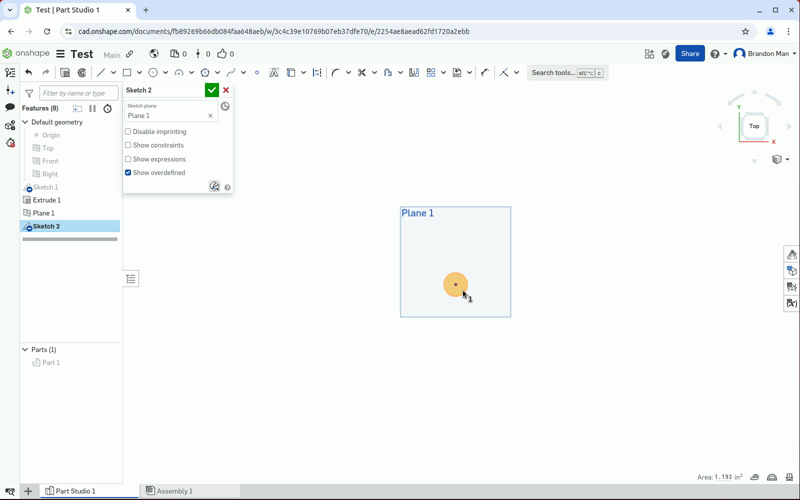
scroll(-6)
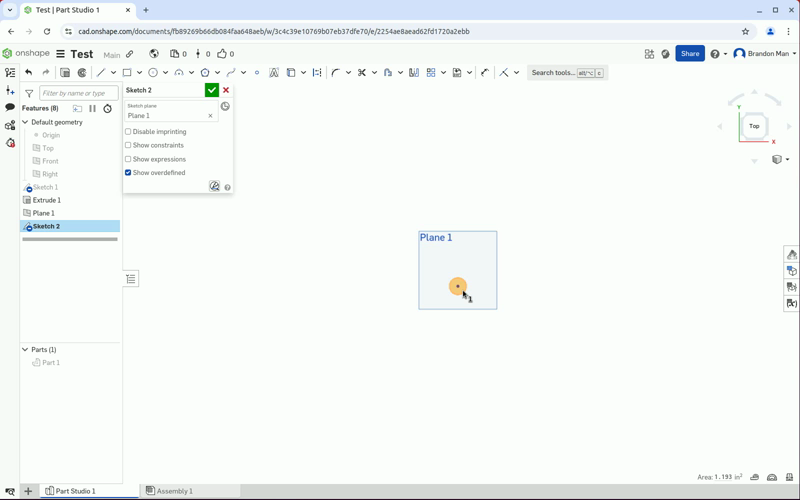
scroll(-6)
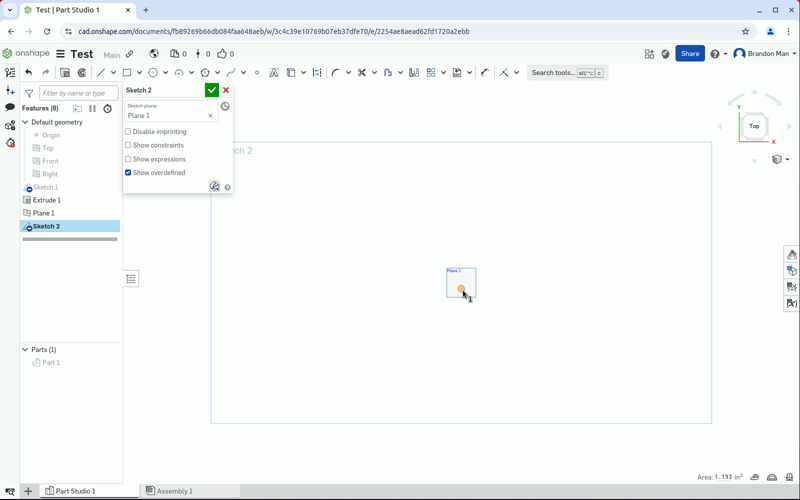
mouse_move(73, 352)
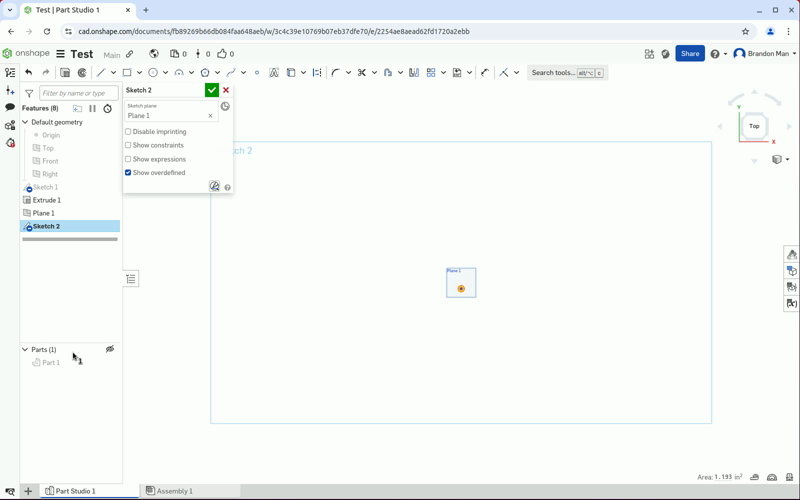
key(shift+y)
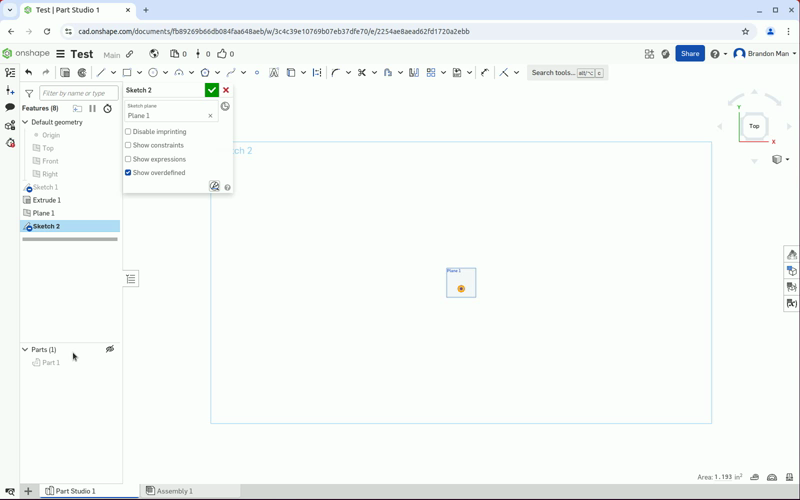
key(shift+e)
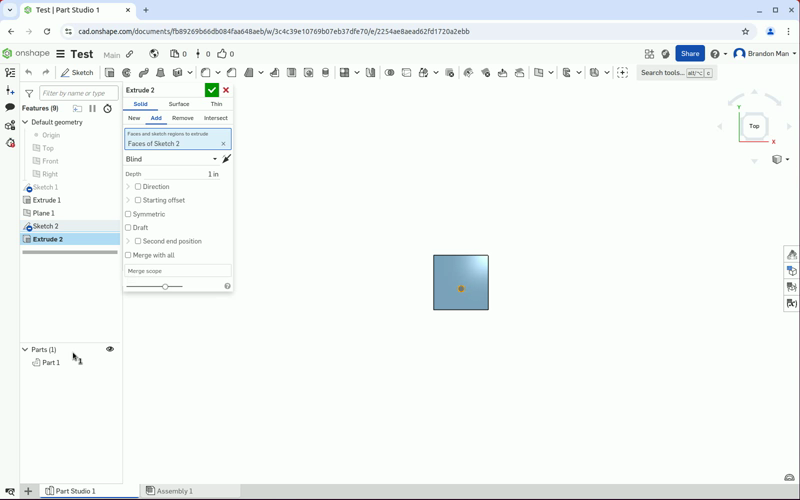
mouse_move(143, 106)
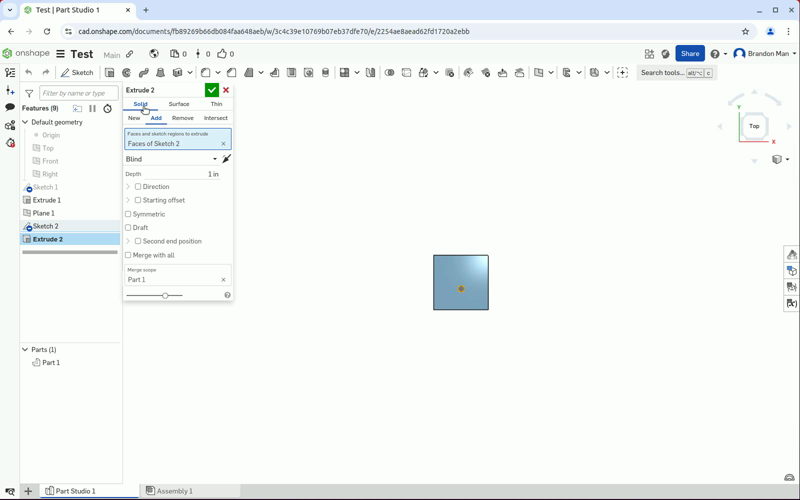
click(143, 106)
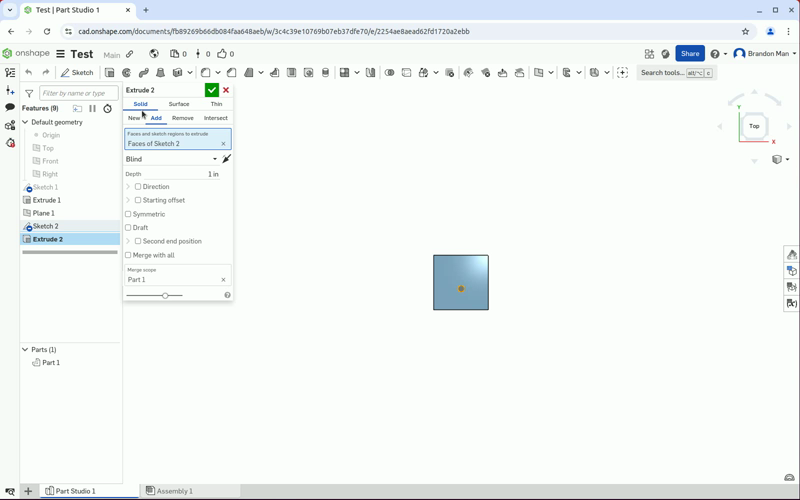
mouse_move(137, 120)
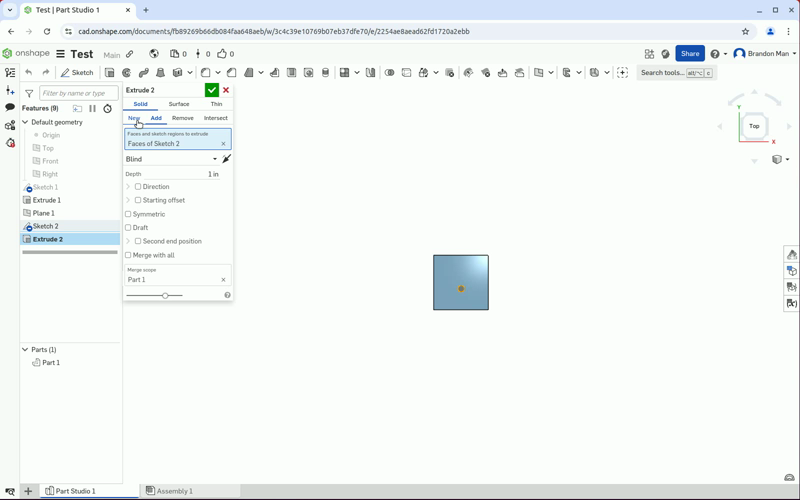
click(137, 120)
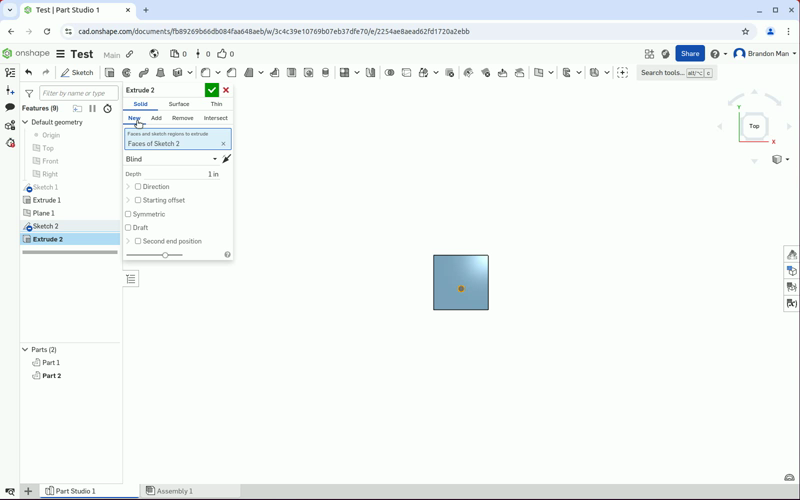
key(tab, 4)
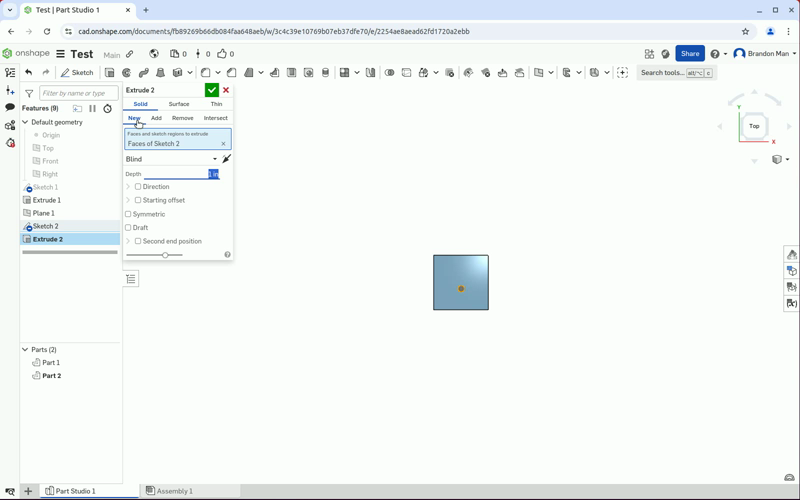
text(22.145)
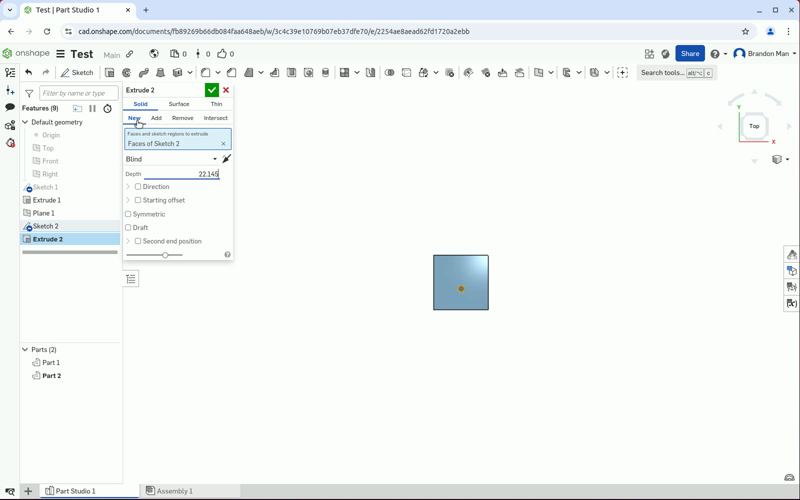
key(enter)
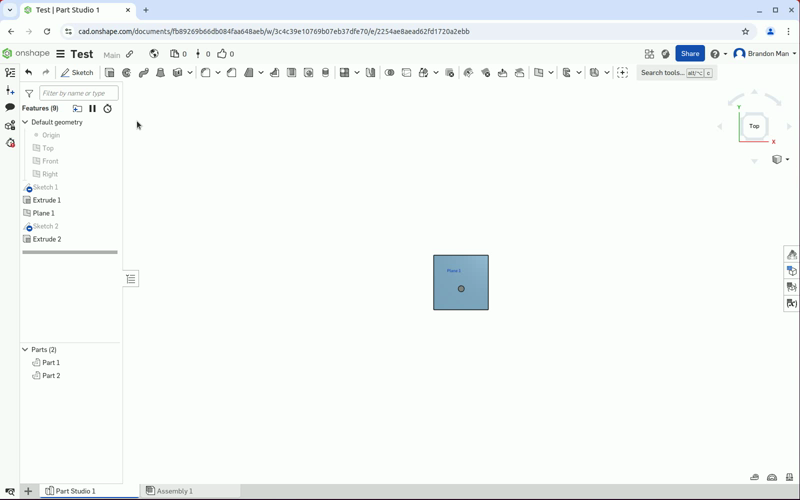
key(shift+h)
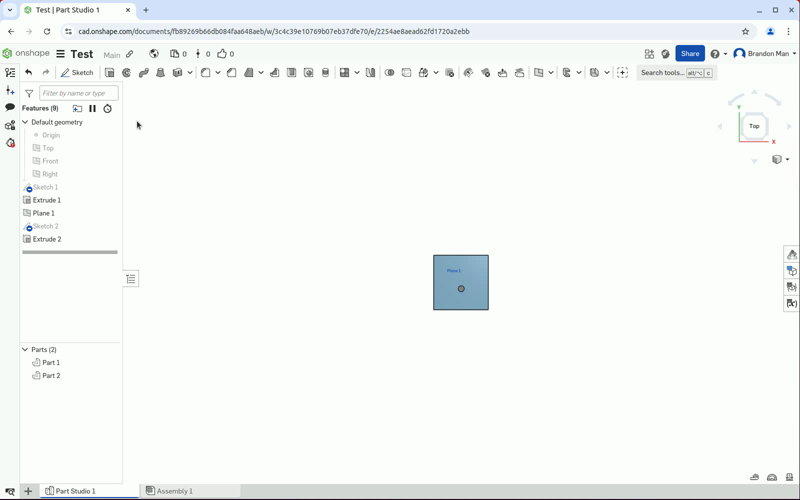
key(shift+h)
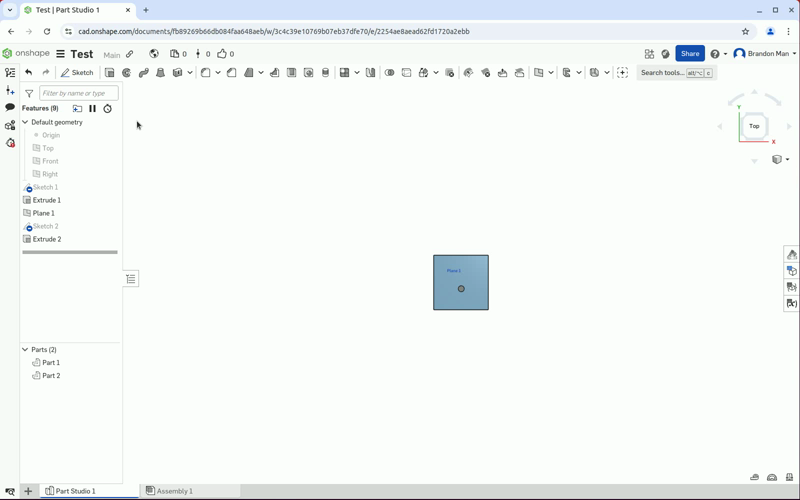
mouse_move(73, 189)
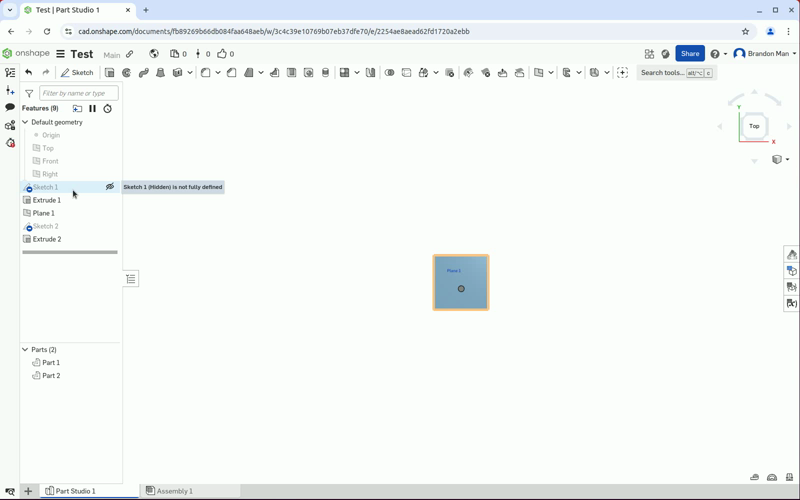
click(73, 189)
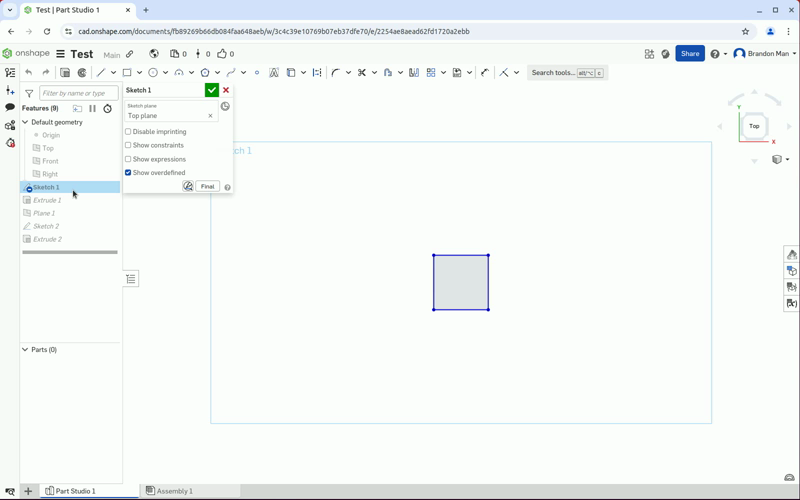
mouse_move(229, 92)
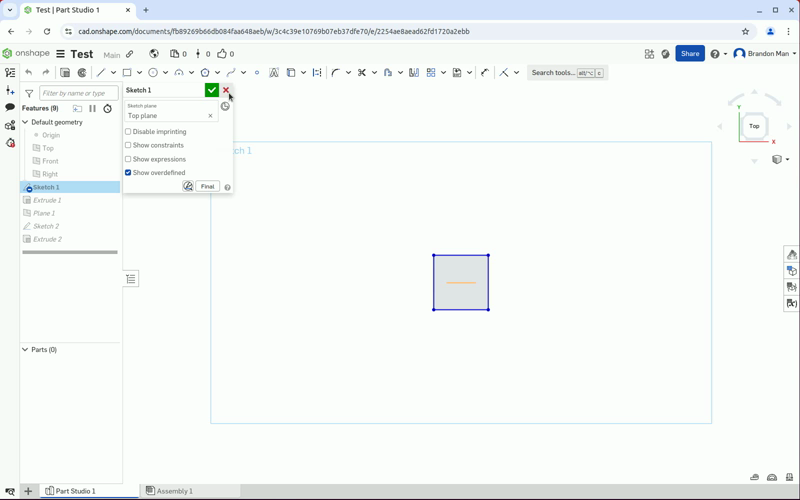
click(229, 92)
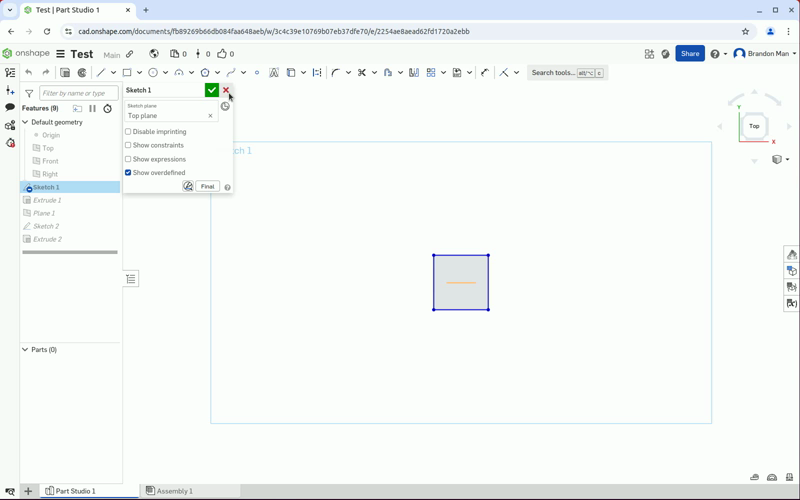
key(shift+s)
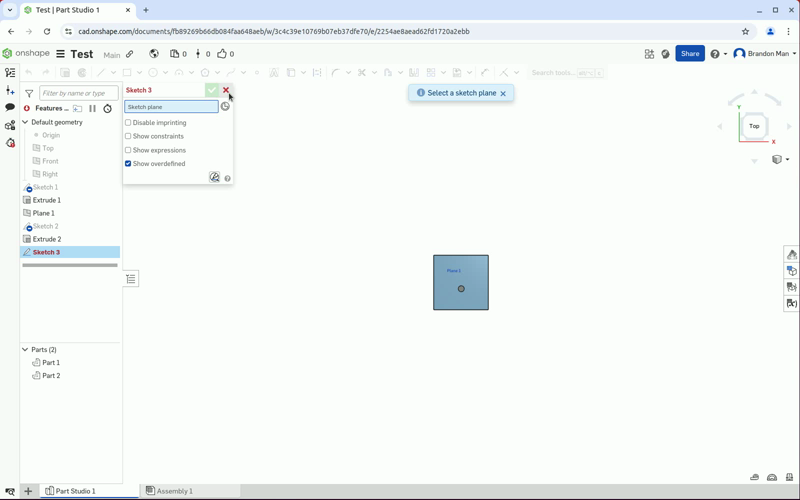
mouse_move(73, 215)
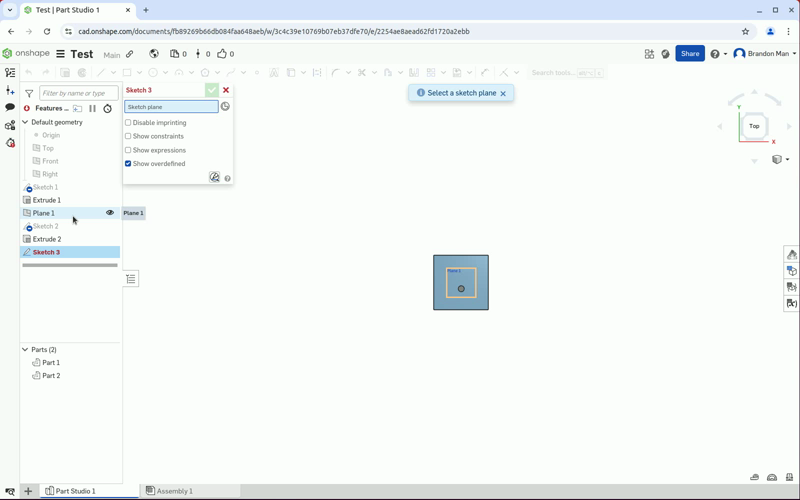
click(73, 215)
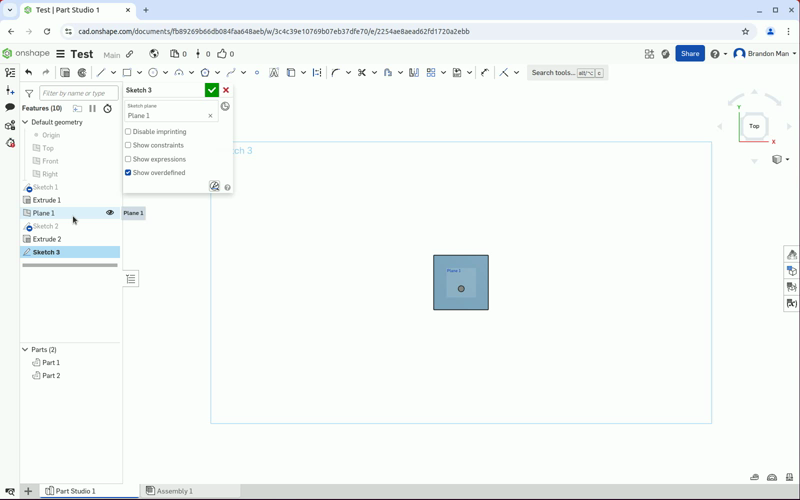
mouse_move(73, 352)
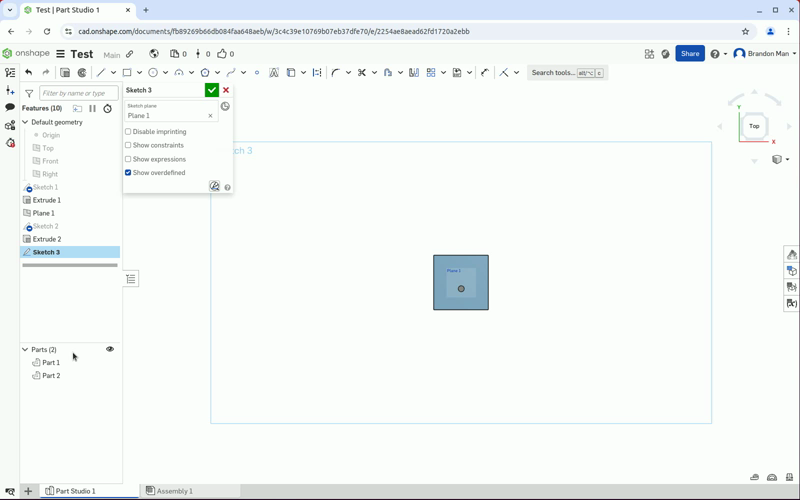
key(y)
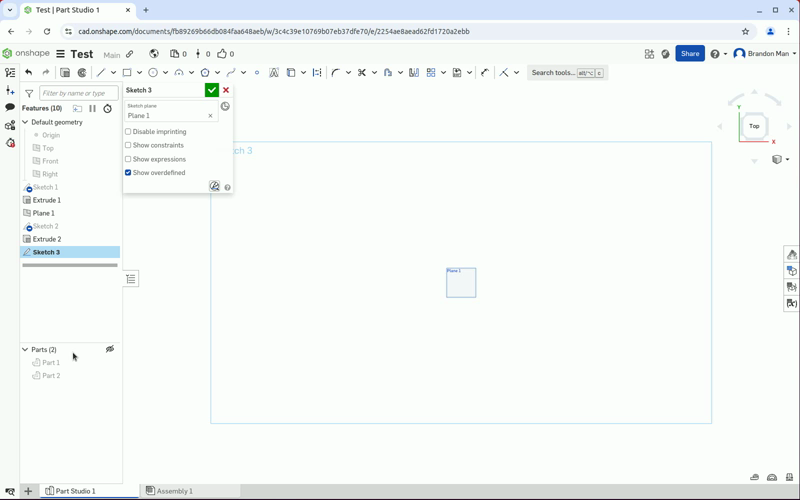
key(c)
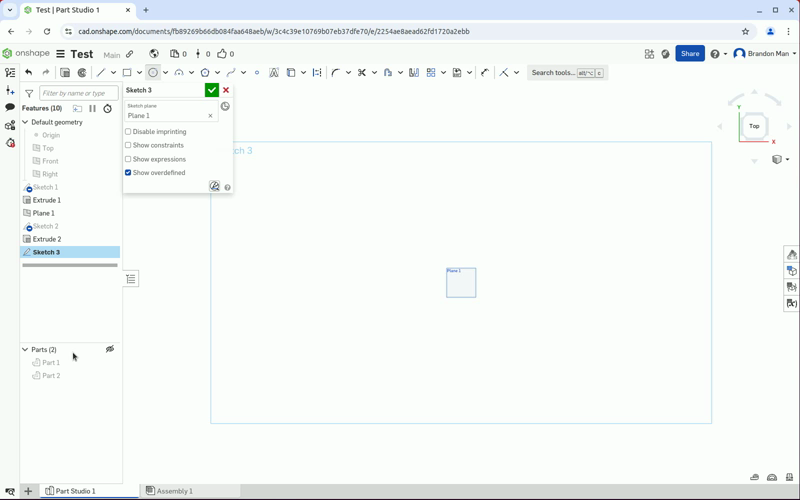
key_down(shift)
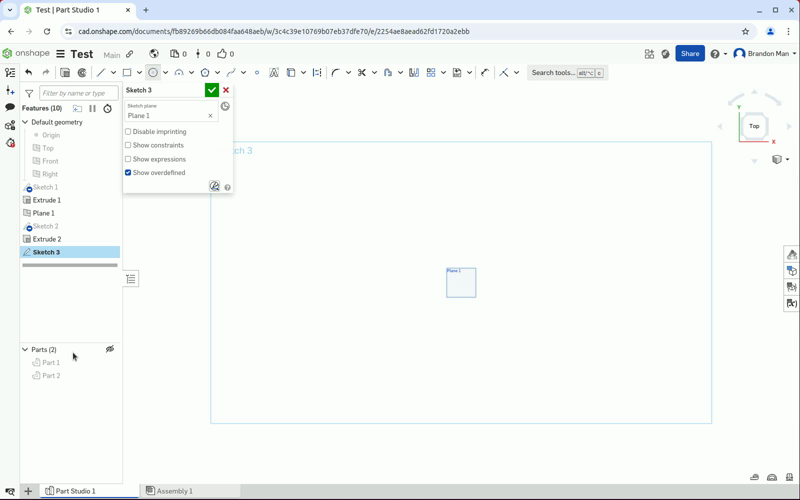
mouse_move(461, 278)
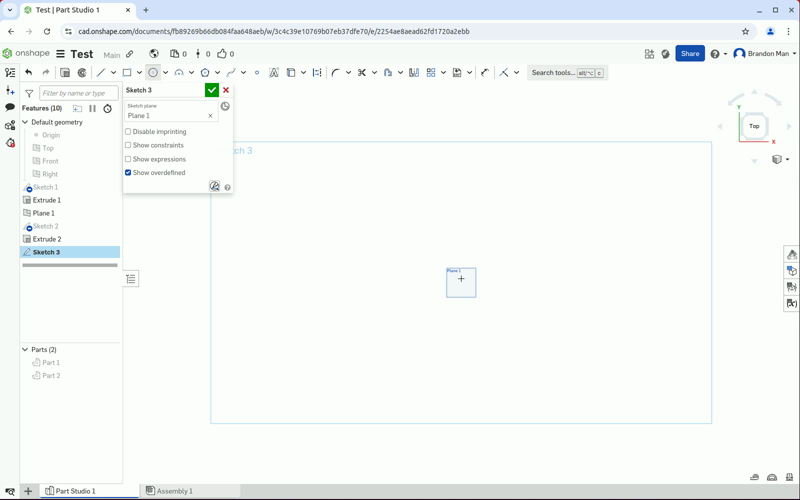
click(461, 278)
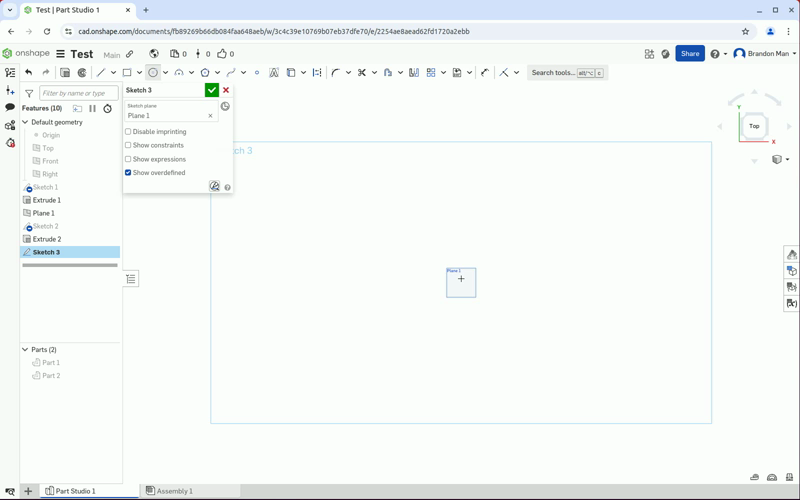
key_up(shift)
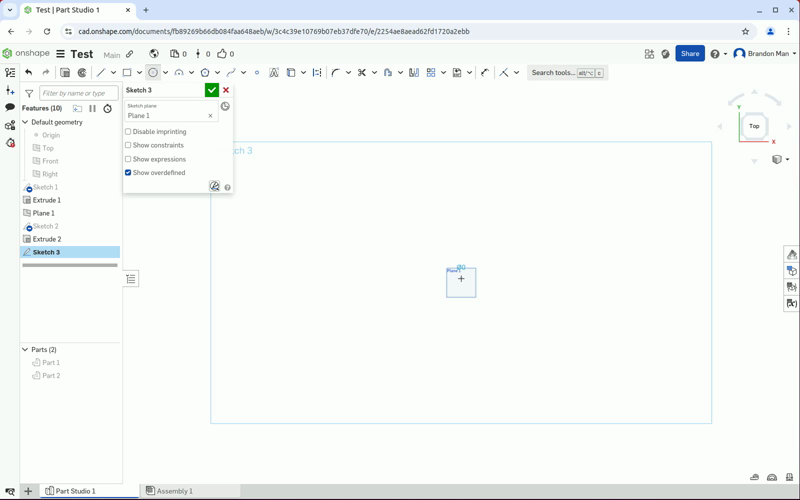
mouse_move(464, 278)
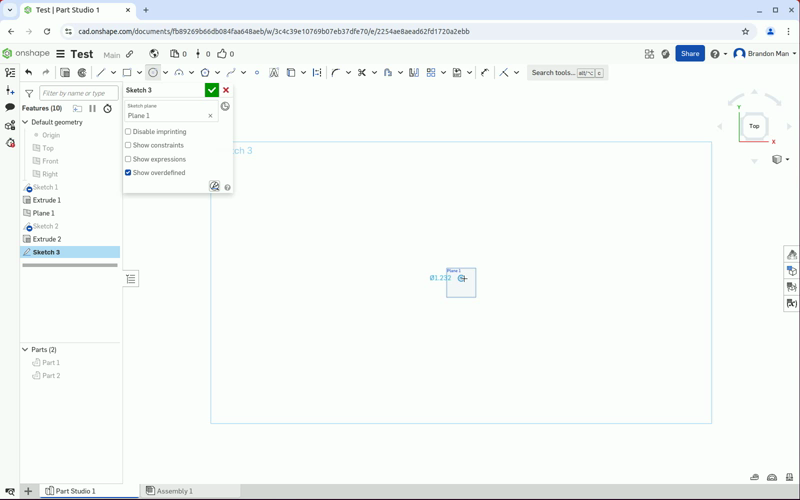
click(464, 278)
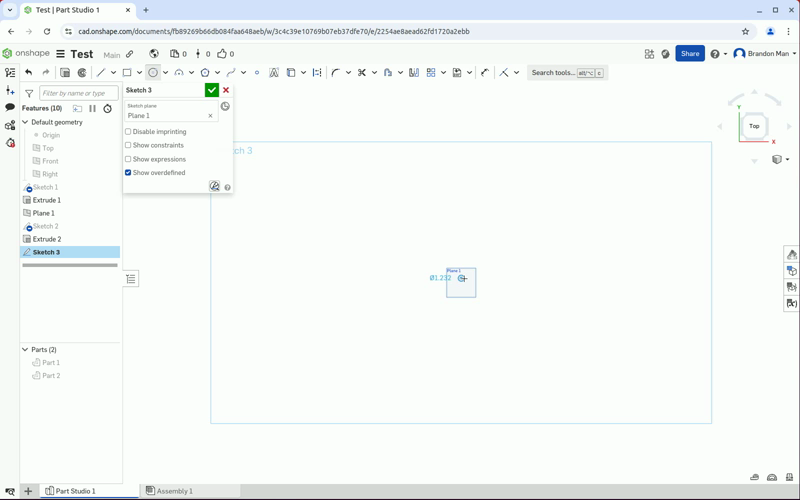
key(esc)
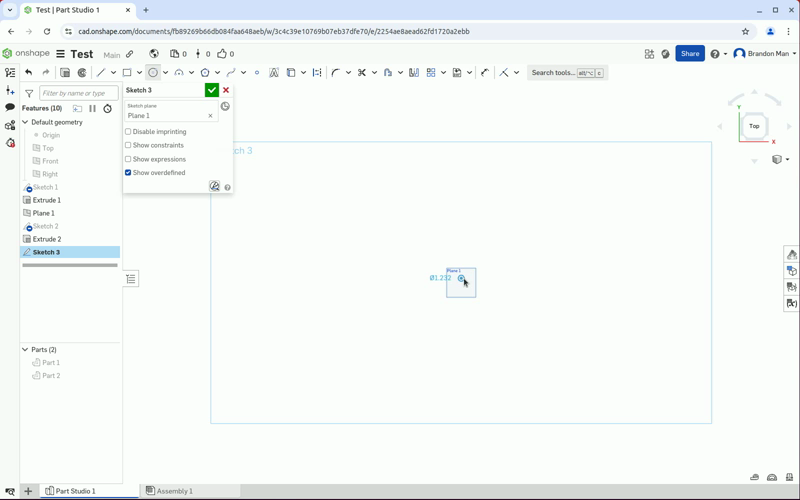
mouse_move(461, 276)
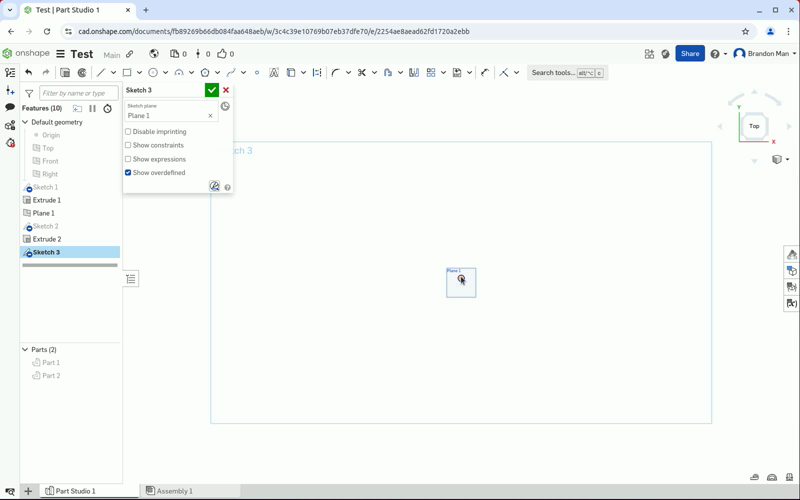
scroll(6)
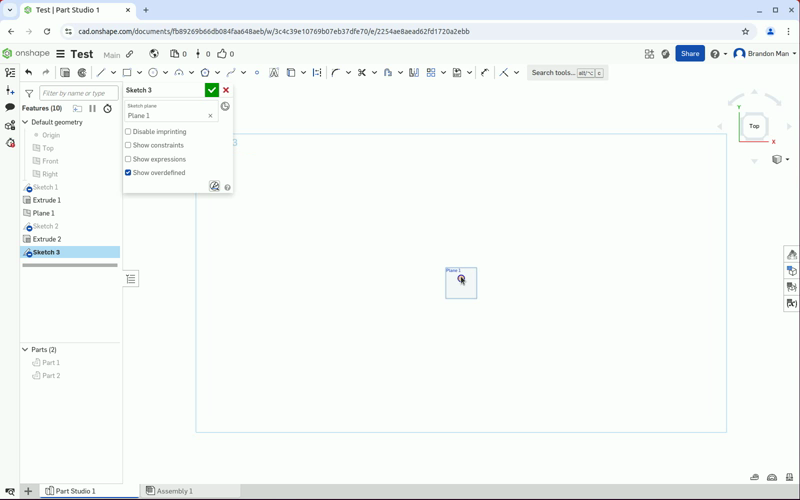
scroll(6)
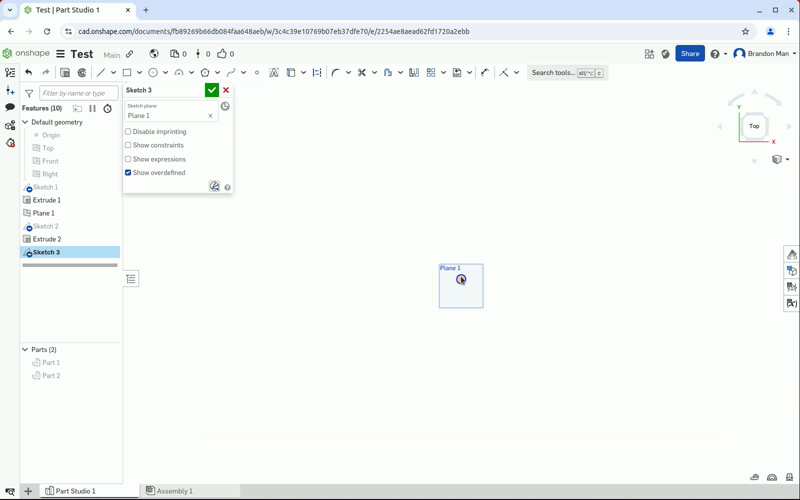
scroll(6)
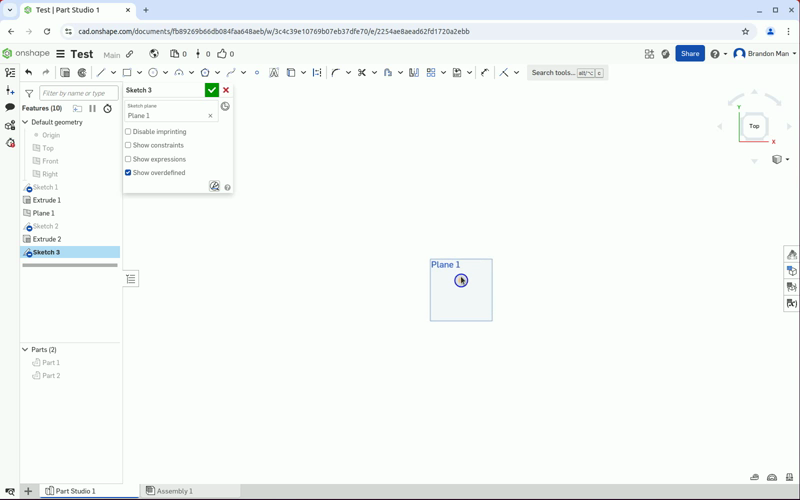
scroll(6)
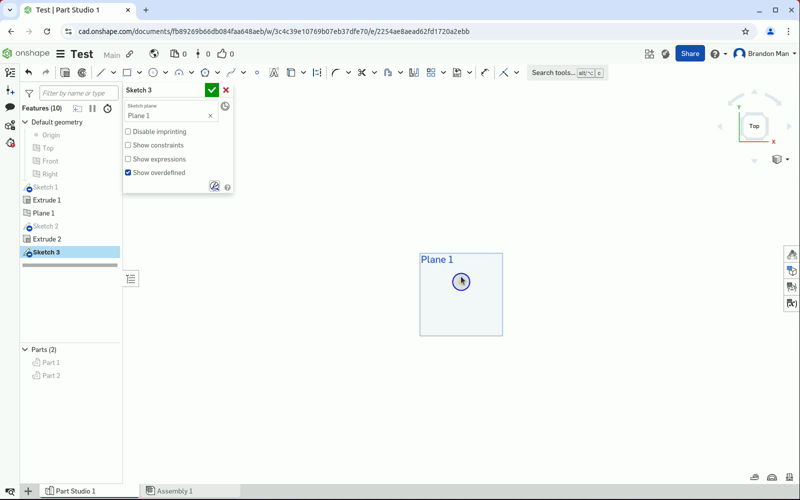
scroll(6)
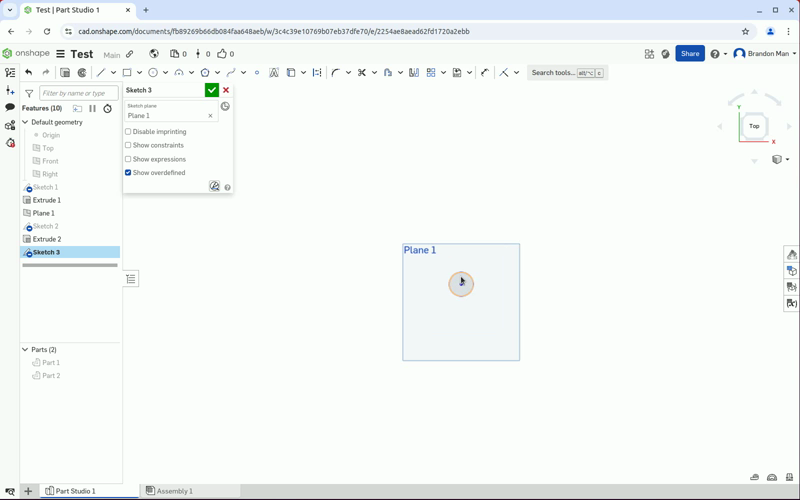
scroll(6)
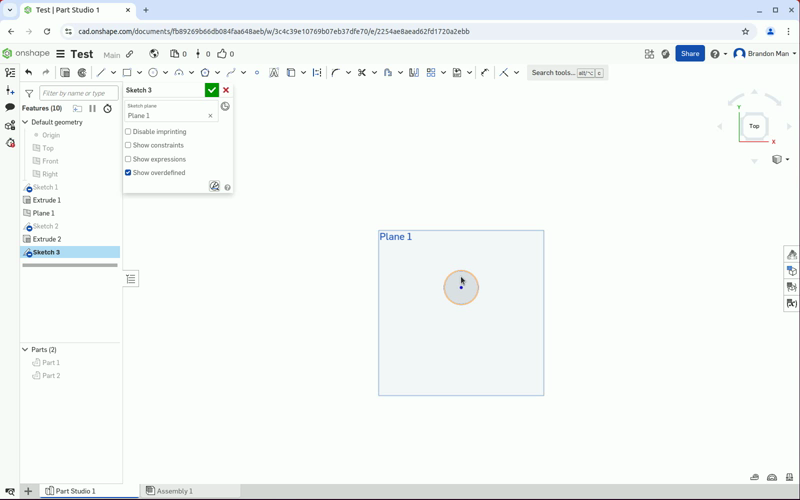
scroll(6)
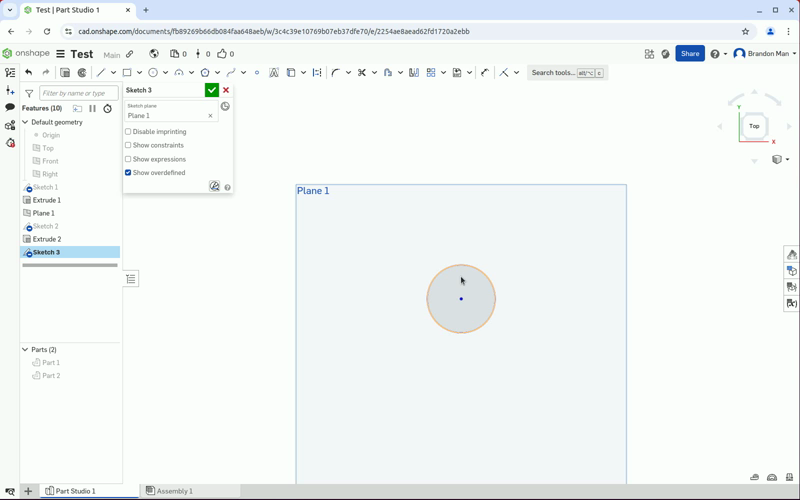
click(461, 276)
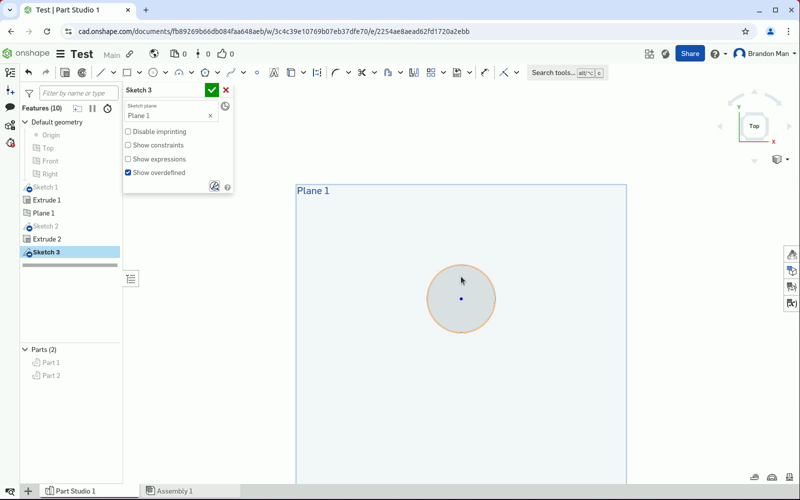
scroll(-6)
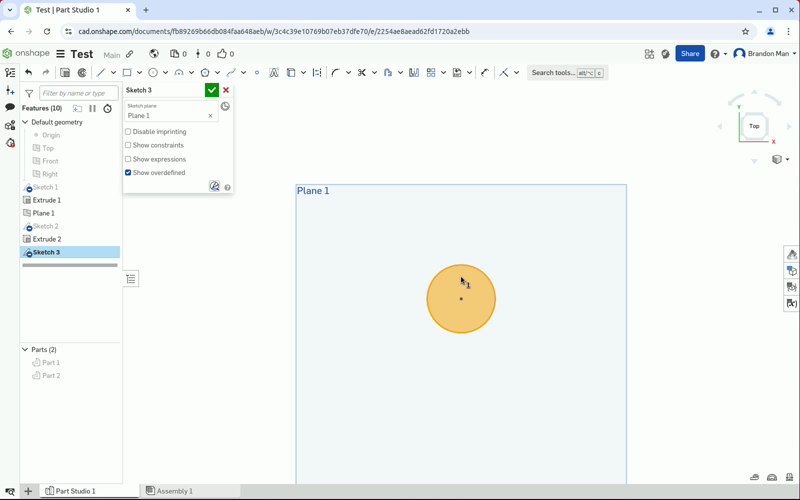
scroll(-6)
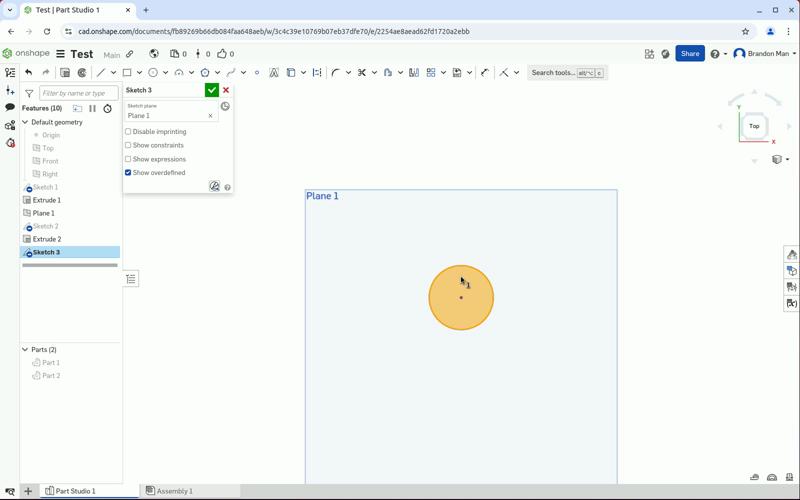
scroll(-6)
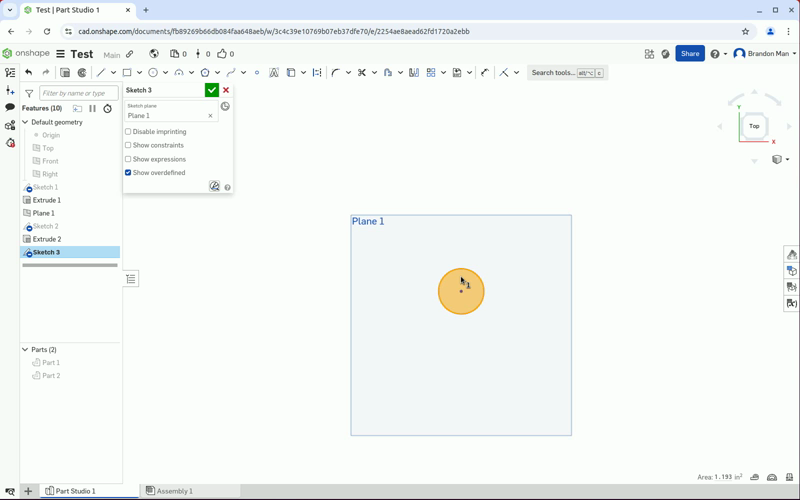
scroll(-6)
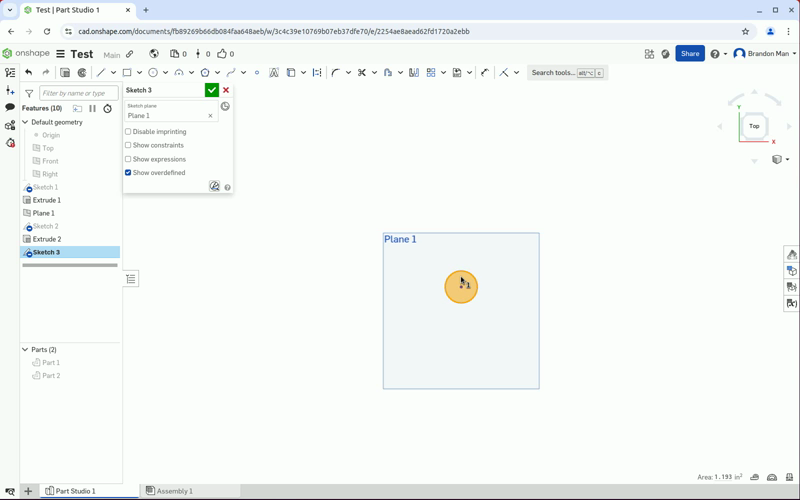
scroll(-6)
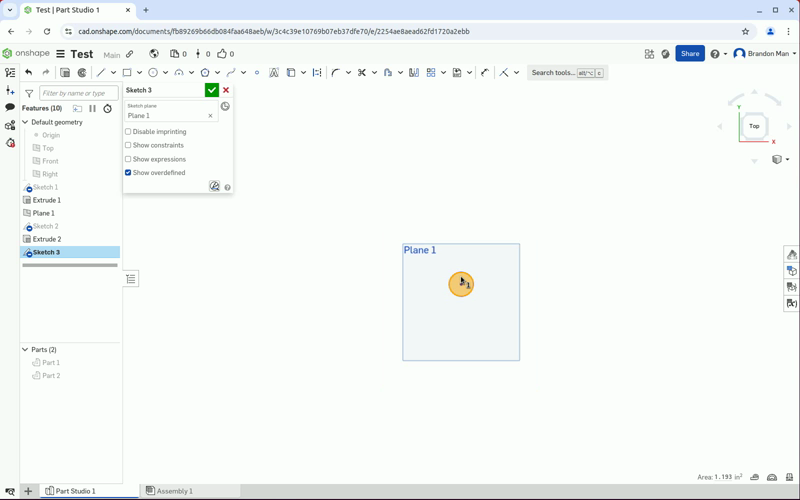
scroll(-6)
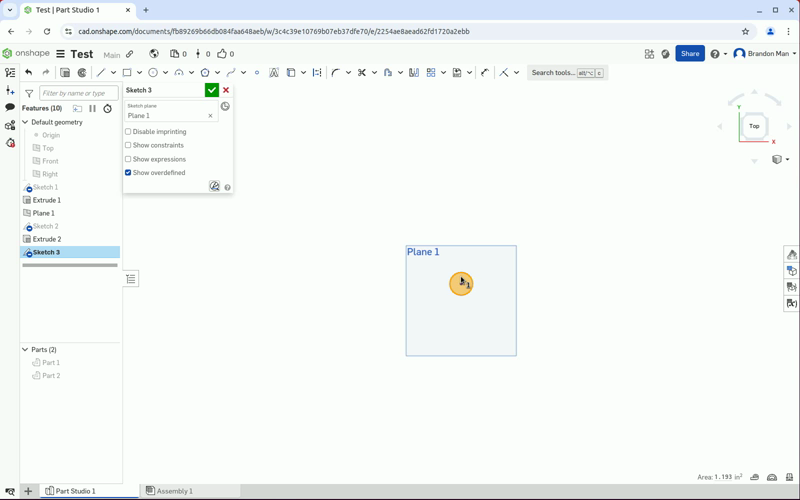
scroll(-6)
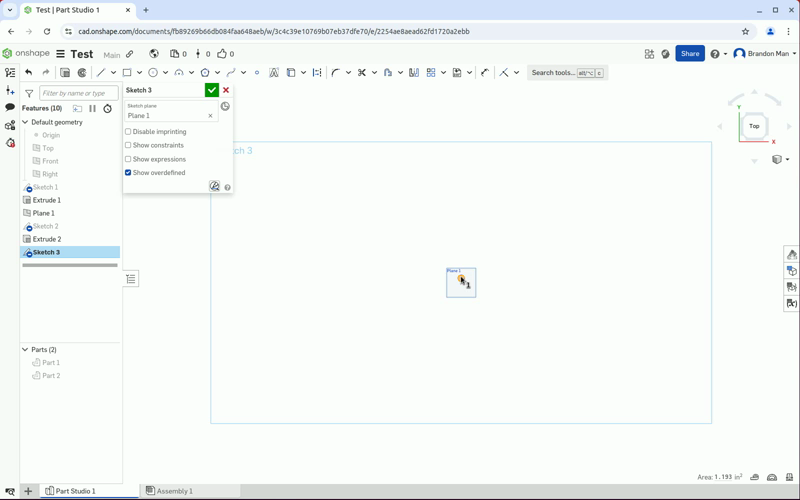
mouse_move(73, 352)
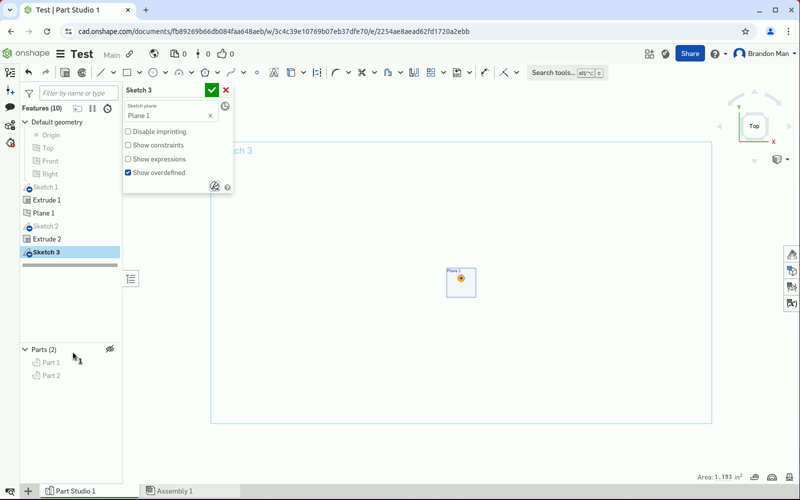
key(shift+y)
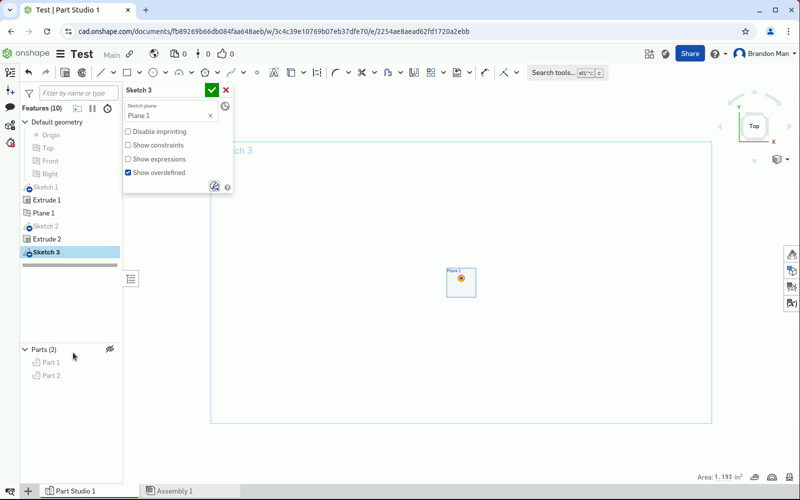
key(shift+e)
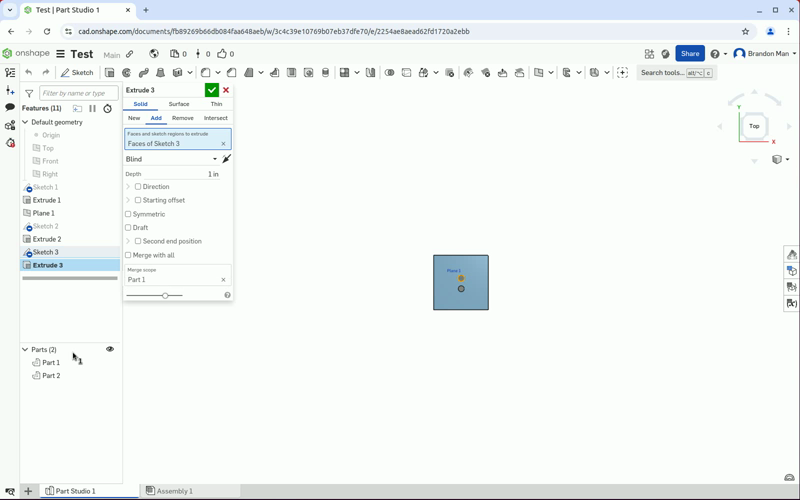
mouse_move(143, 106)
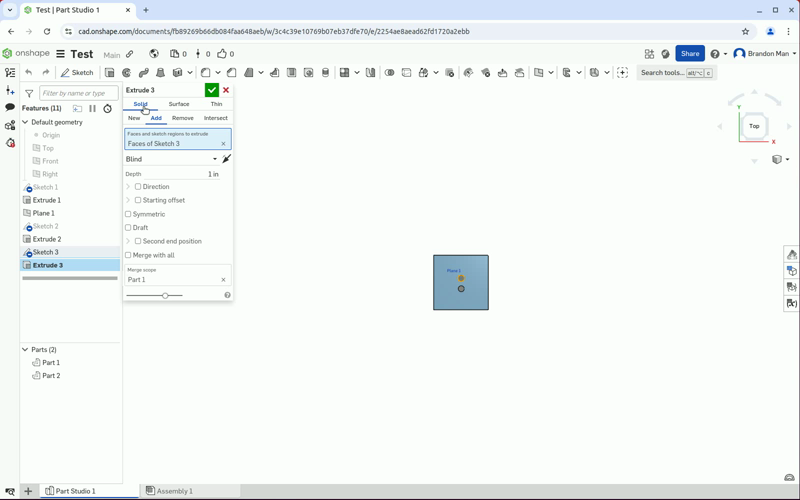
click(143, 106)
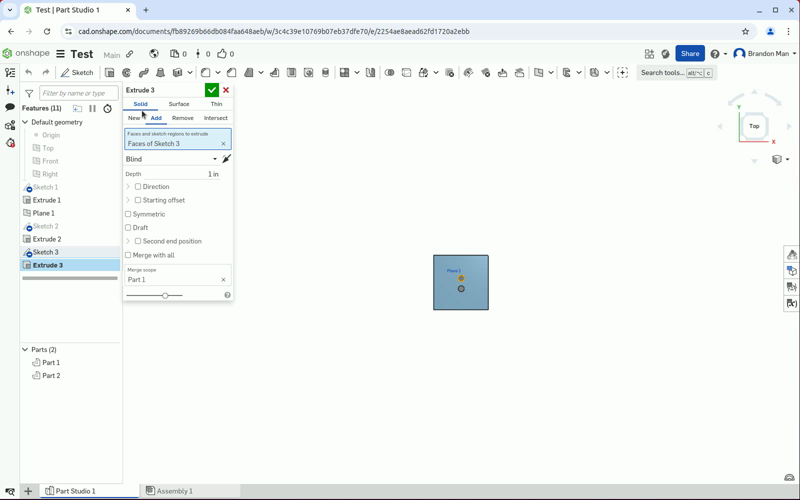
mouse_move(137, 120)
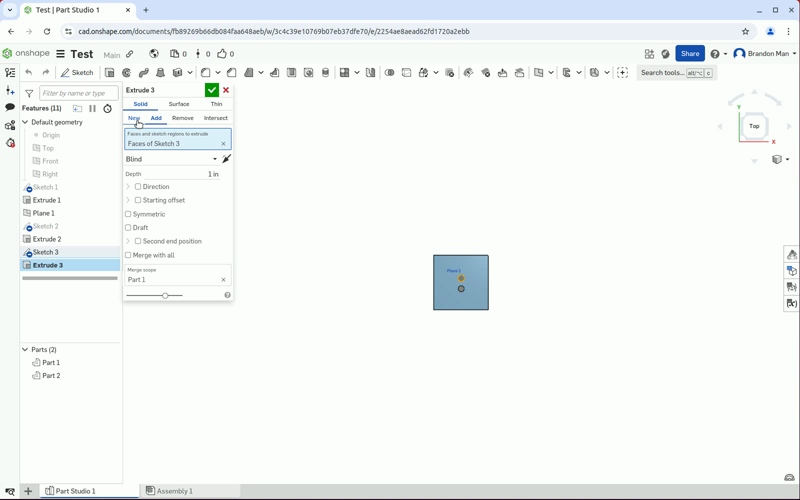
click(137, 120)
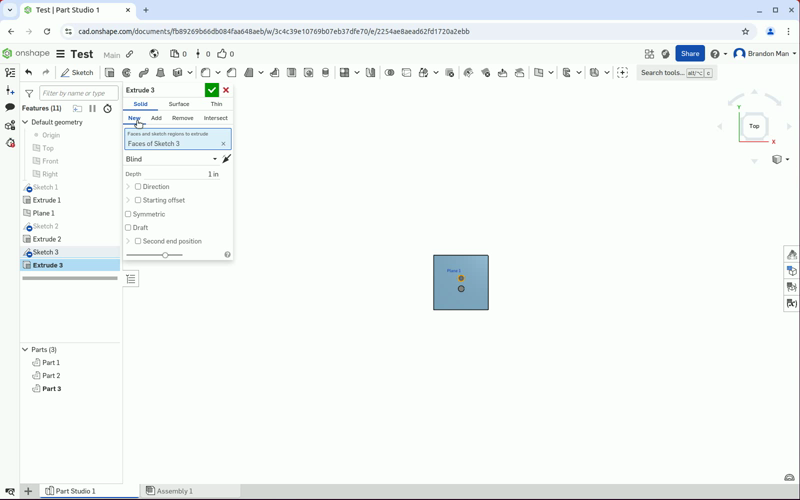
key(tab, 4)
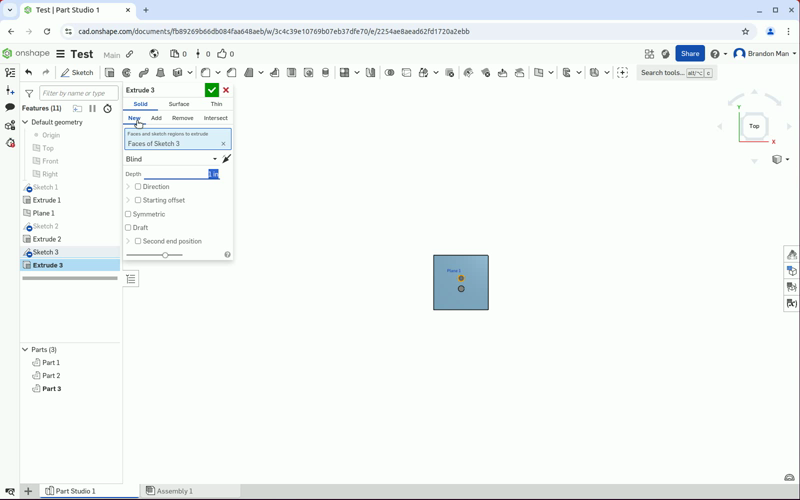
text(22.145)
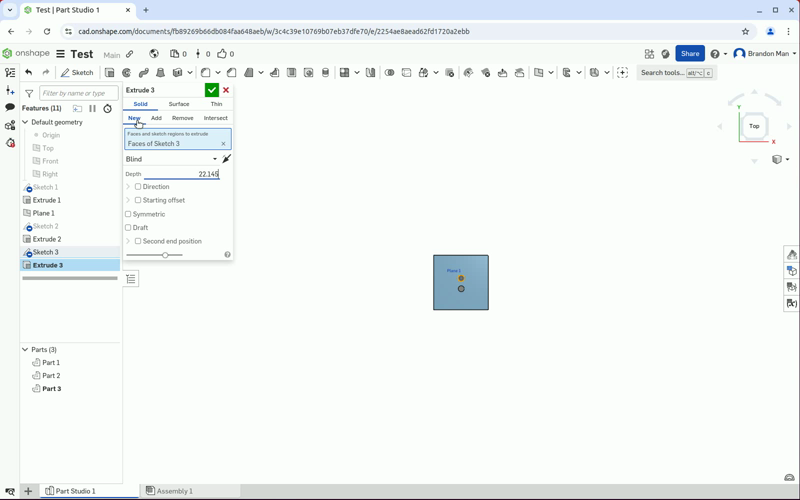
key(enter)
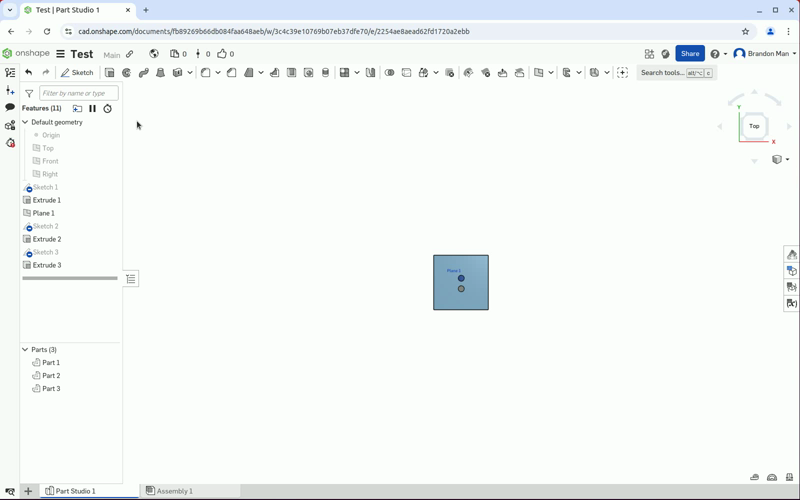
key(shift+h)
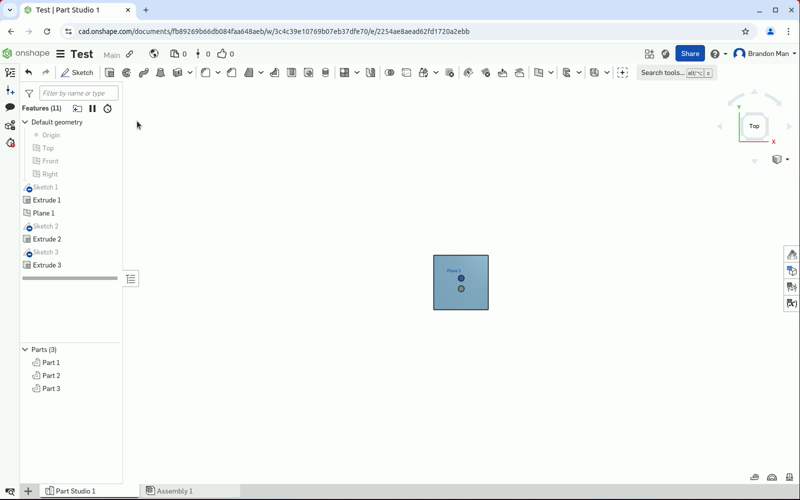
key(shift+h)
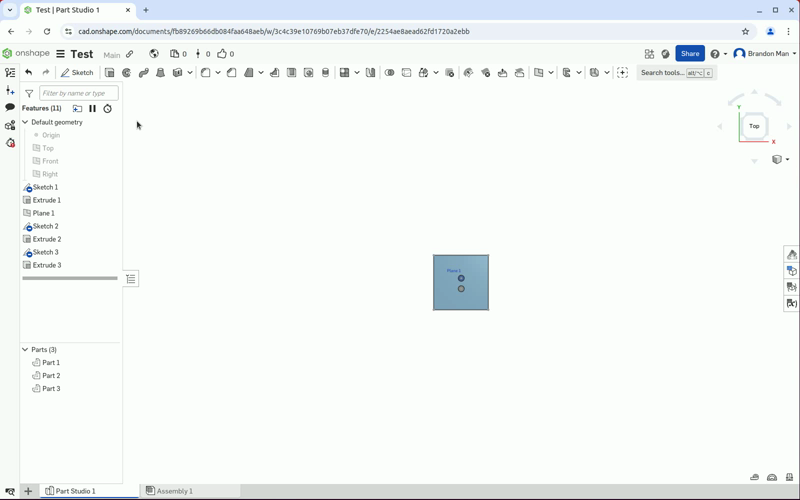
key(shift+7)
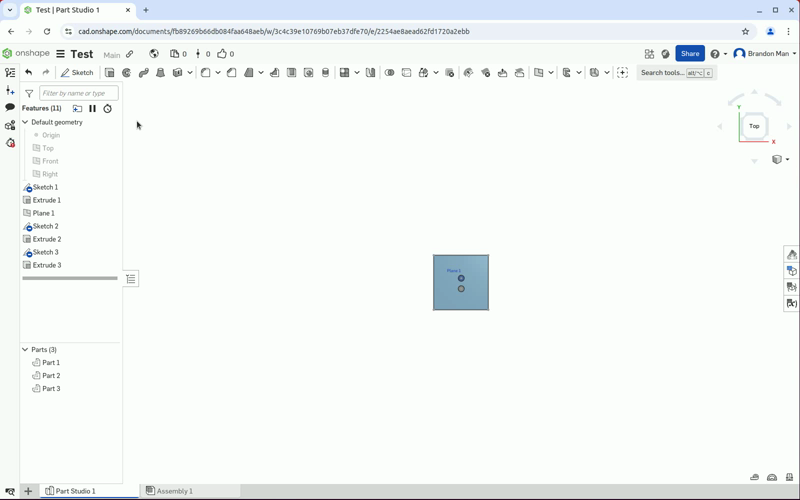
key(up, 3)
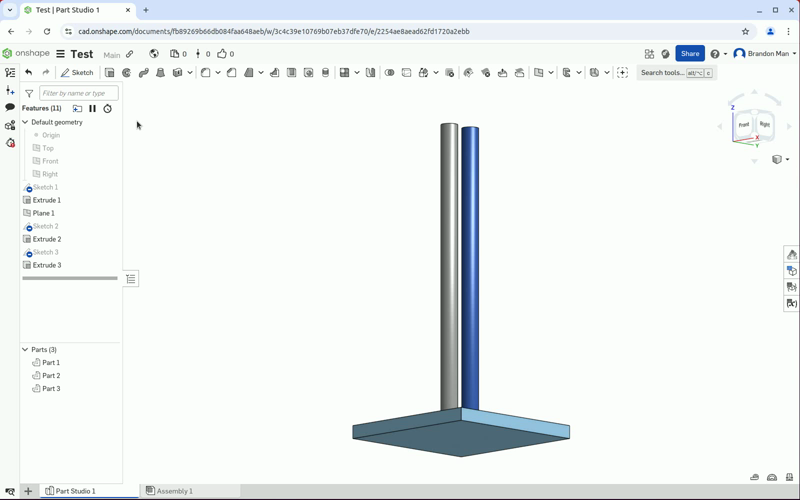
key(left, 3)
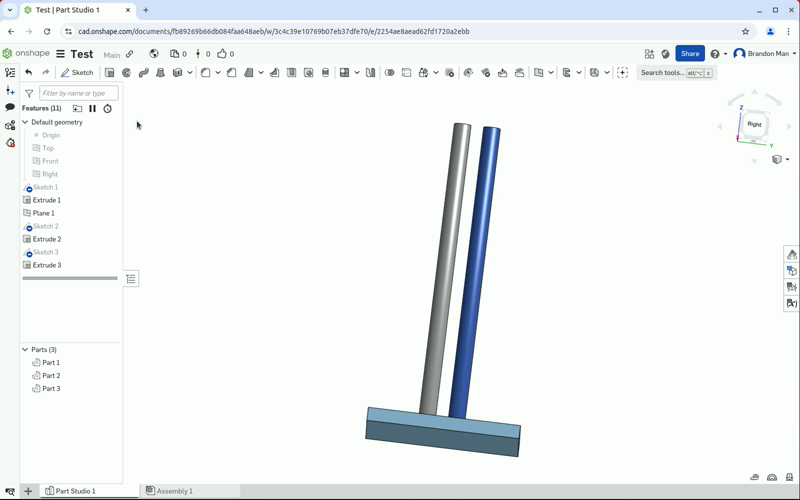
key(right, 3)
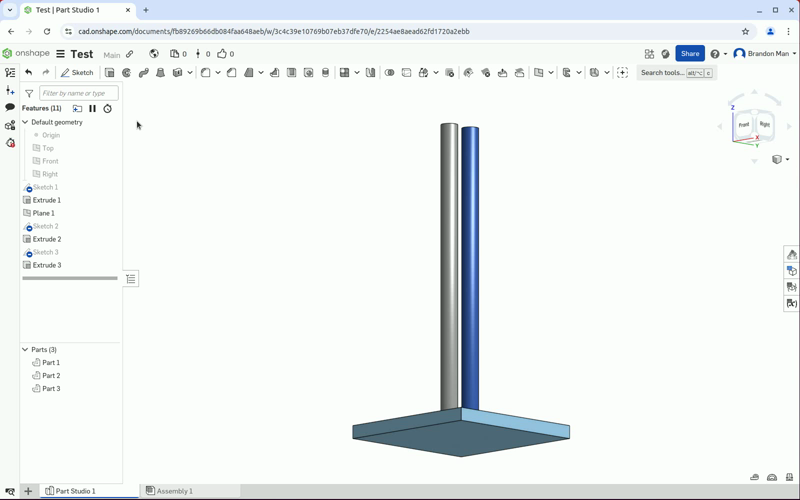
key(down, 3)
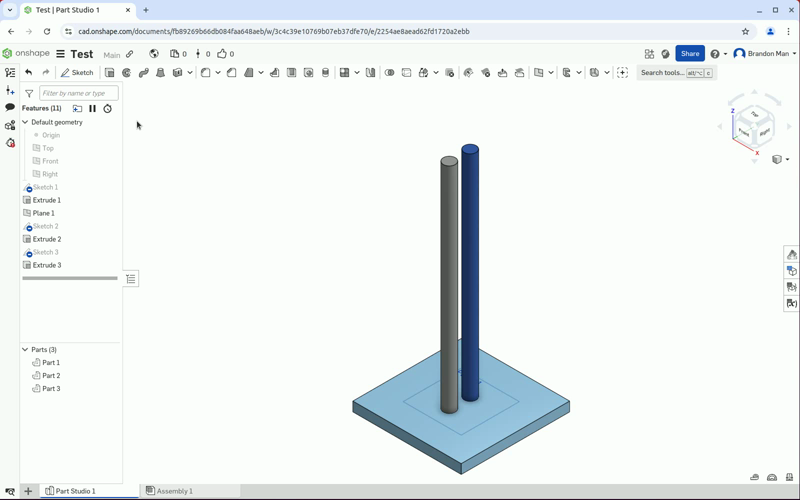
mouse_move(73, 189)
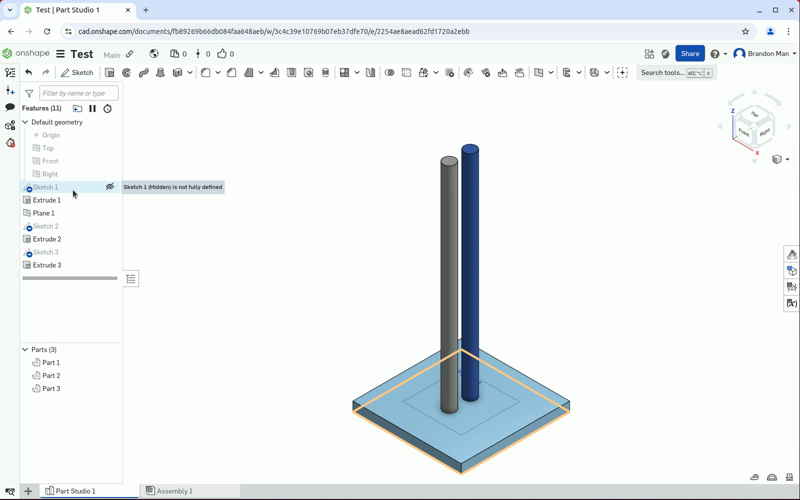
click(73, 189)